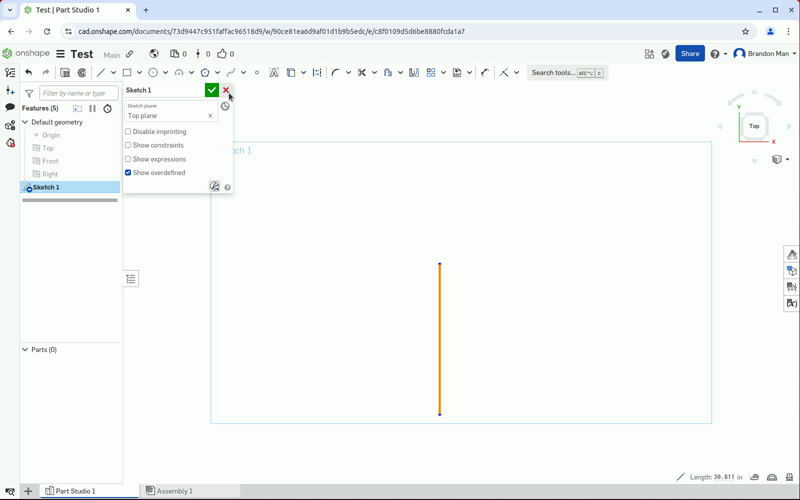
key(shift+h)
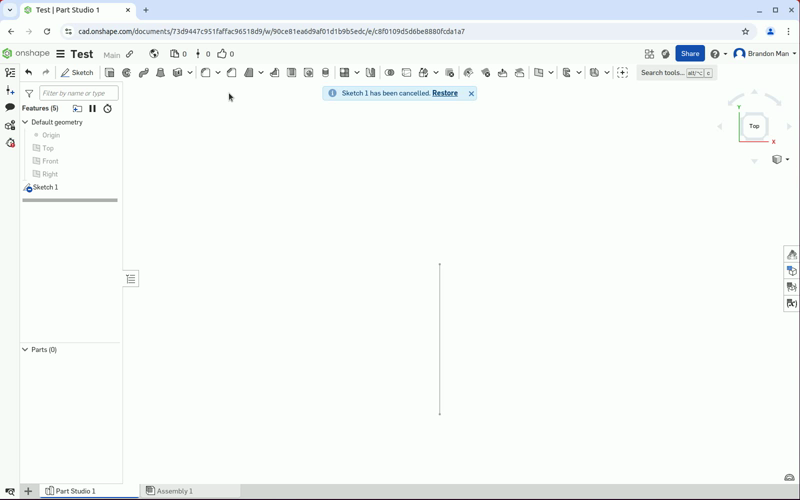
mouse_move(73, 352)
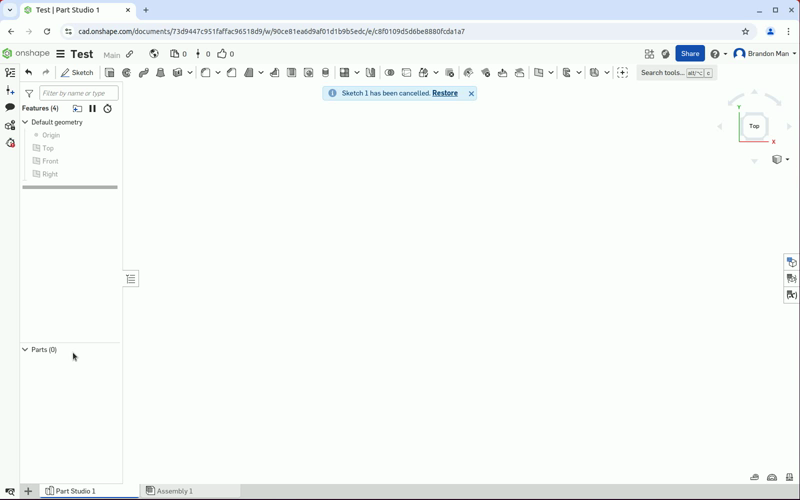
key(y)
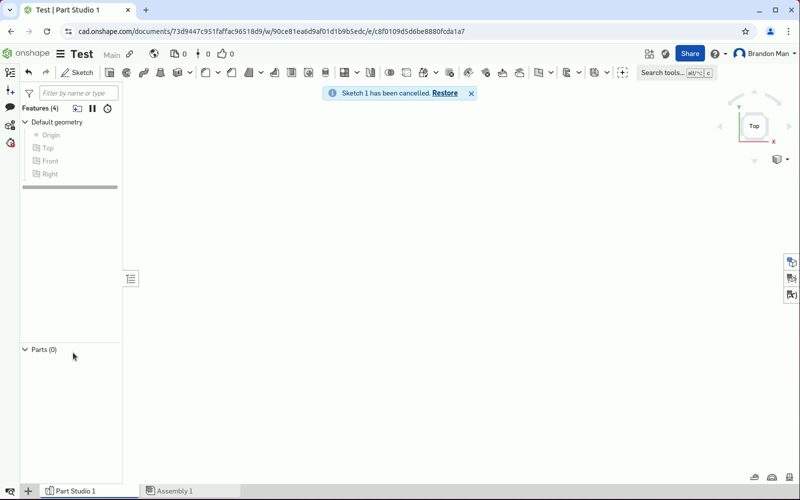
key(shift+p)
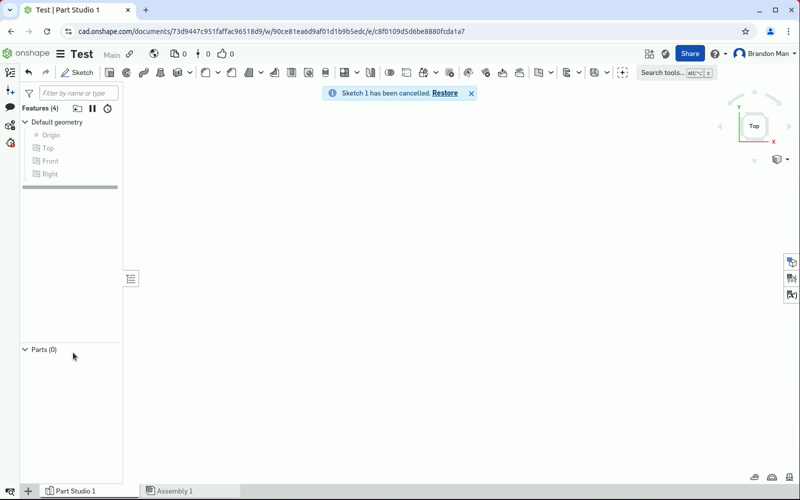
key(space)
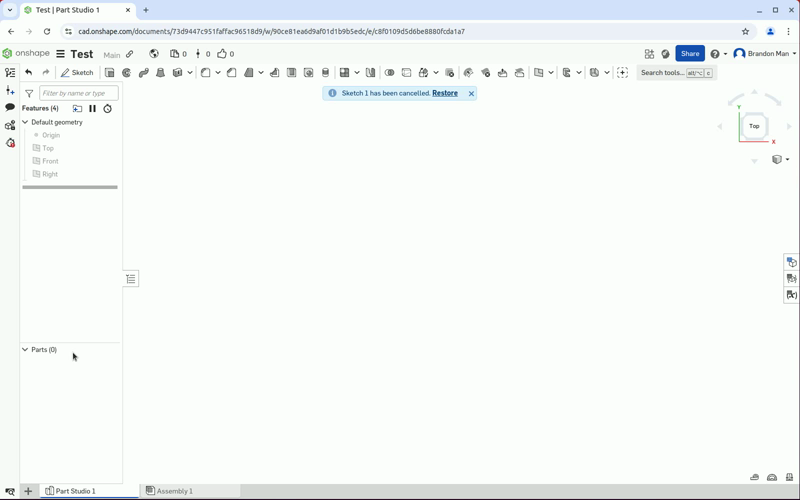
key_down(shift)
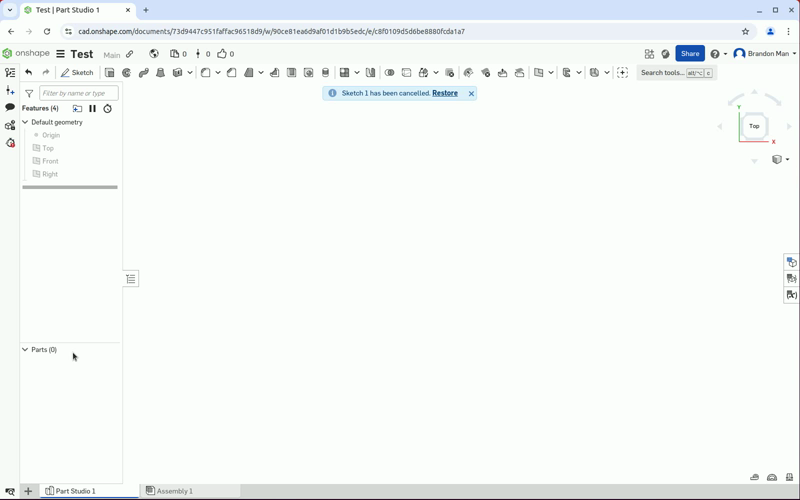
key(up)
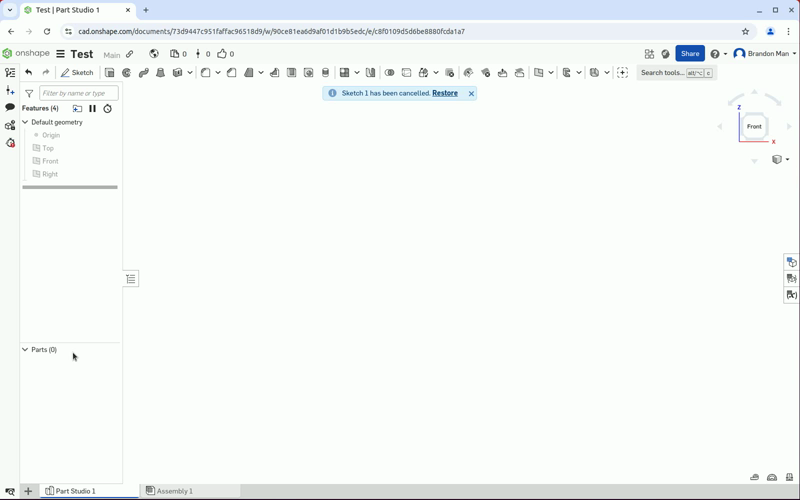
key_up(shift)
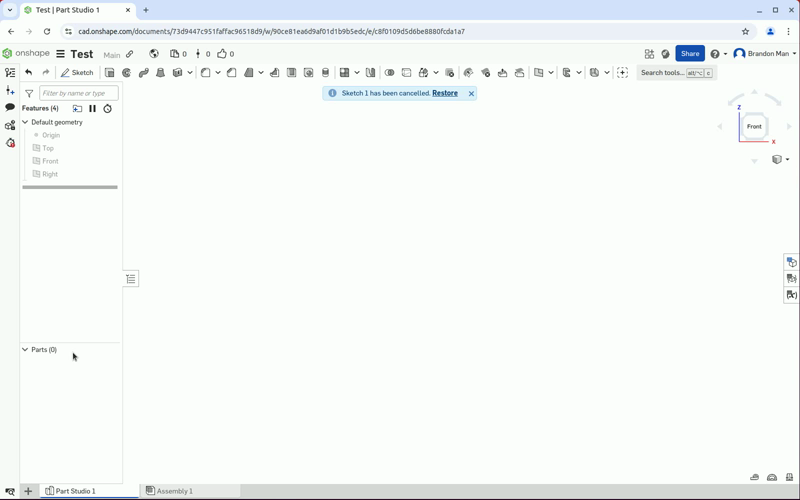
mouse_move(73, 352)
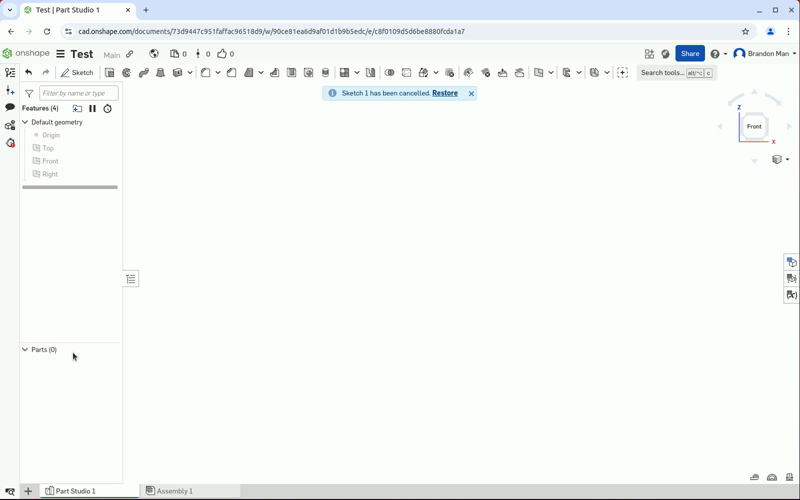
key(shift+y)
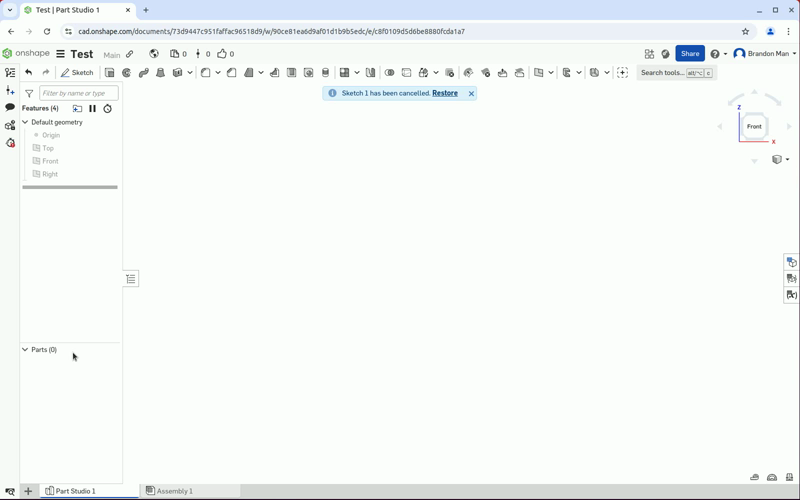
key(shift+s)
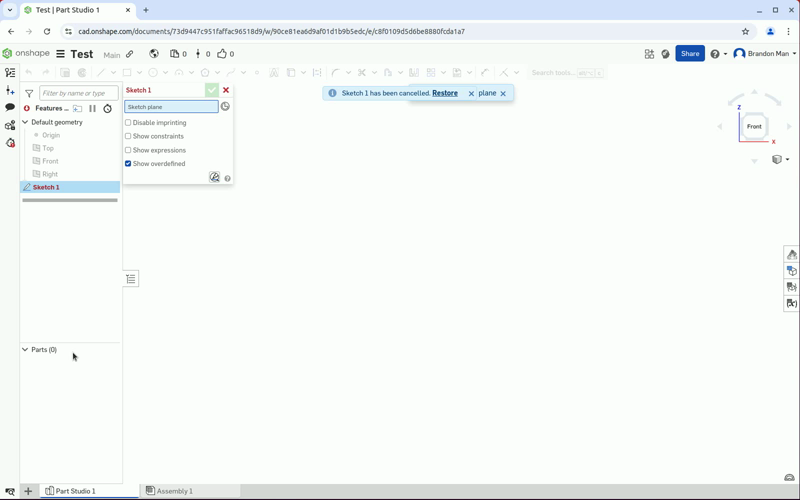
mouse_move(73, 163)
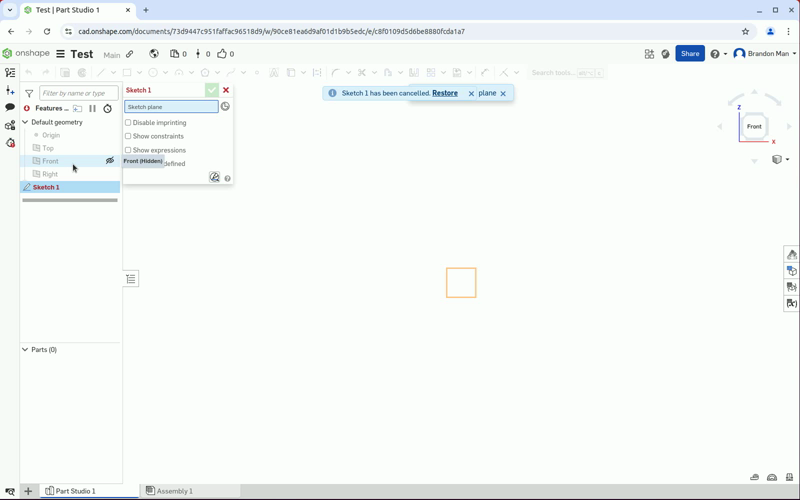
click(73, 163)
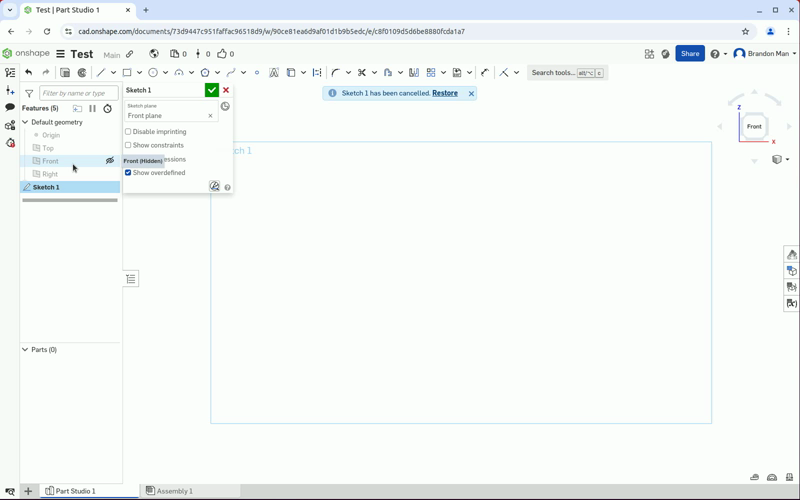
mouse_move(73, 352)
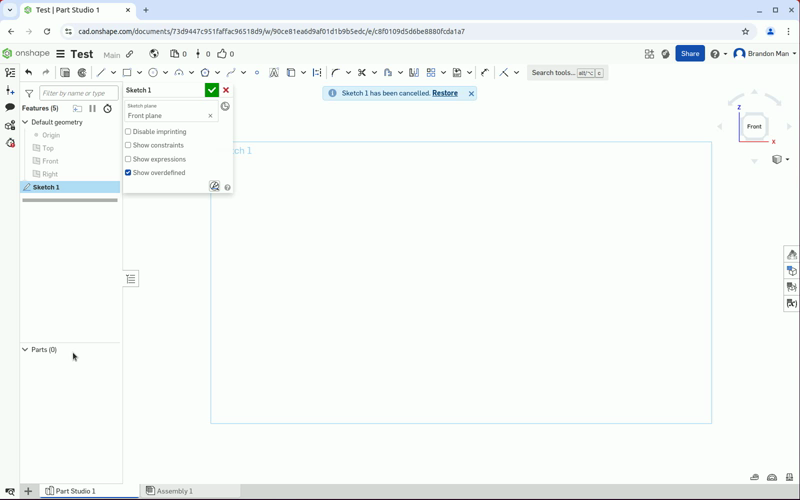
key(y)
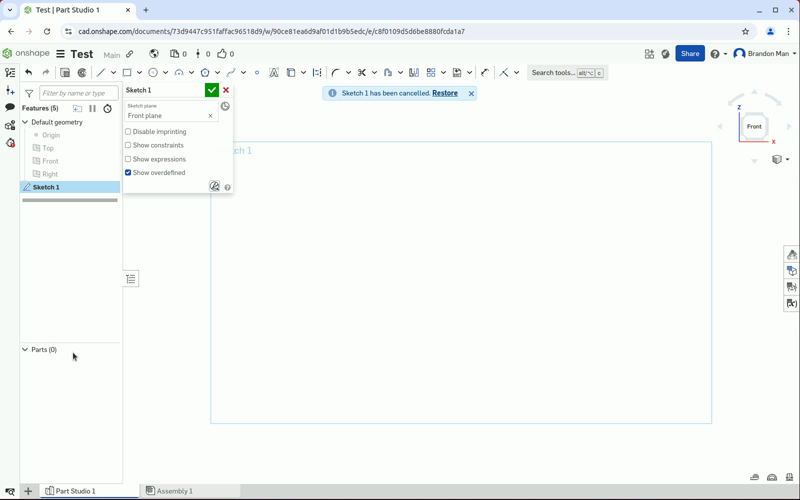
key(l)
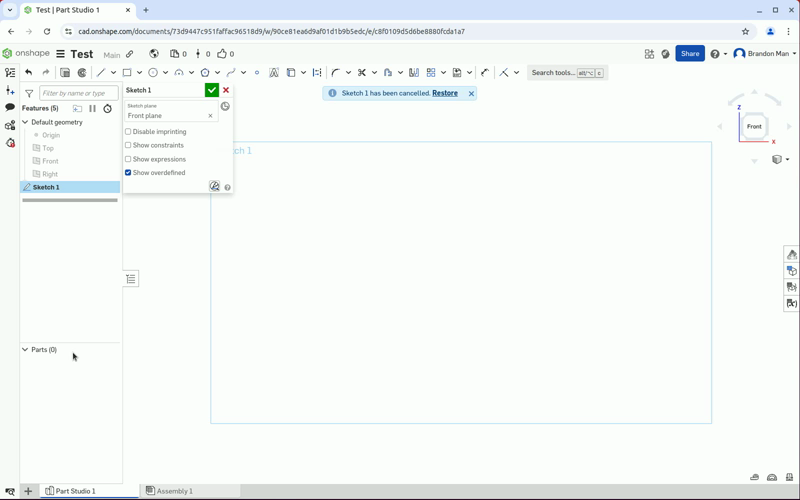
key_down(shift)
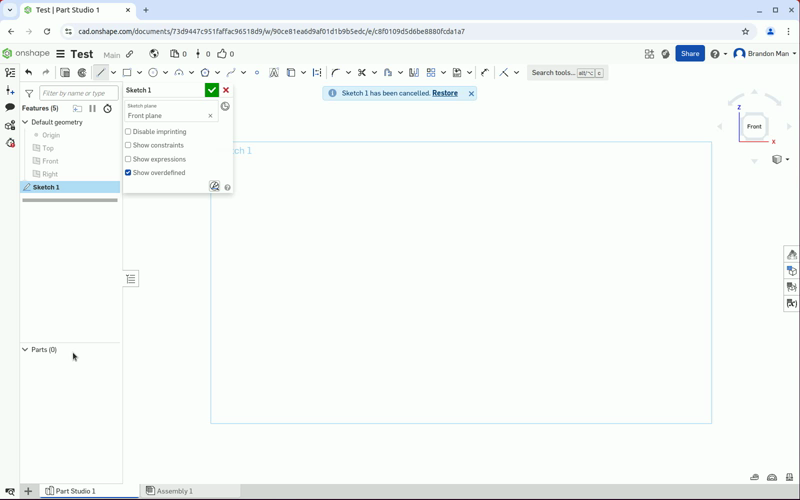
mouse_move(460, 282)
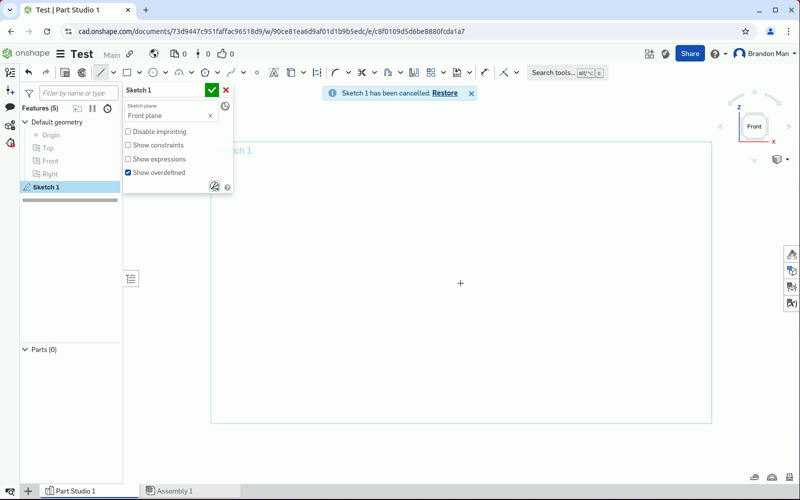
click(460, 282)
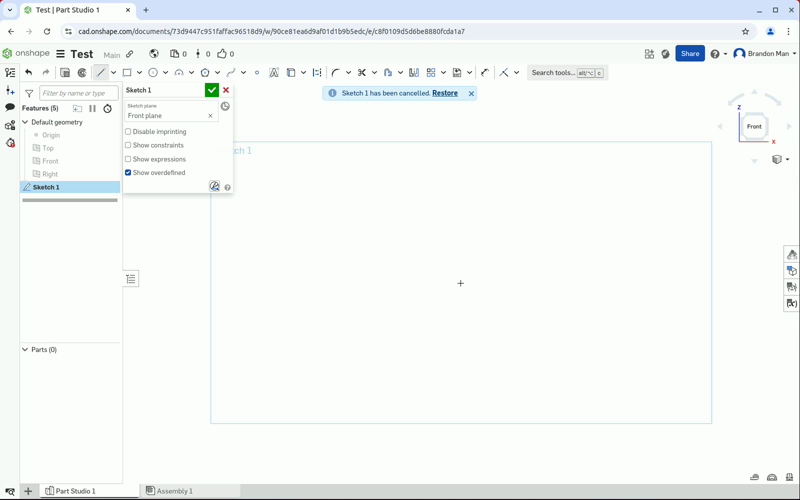
key_up(shift)
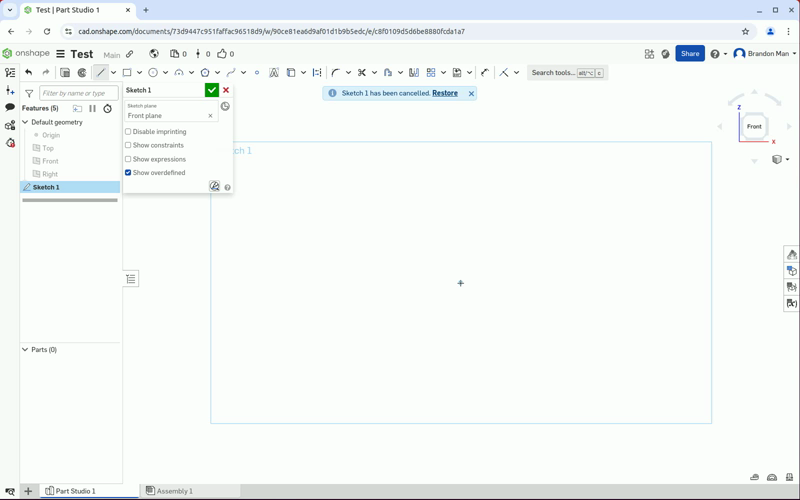
key_down(shift)
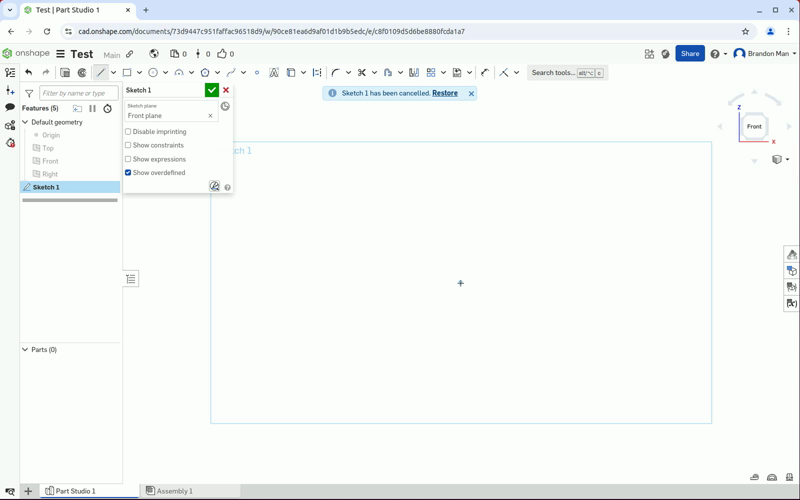
mouse_move(490, 282)
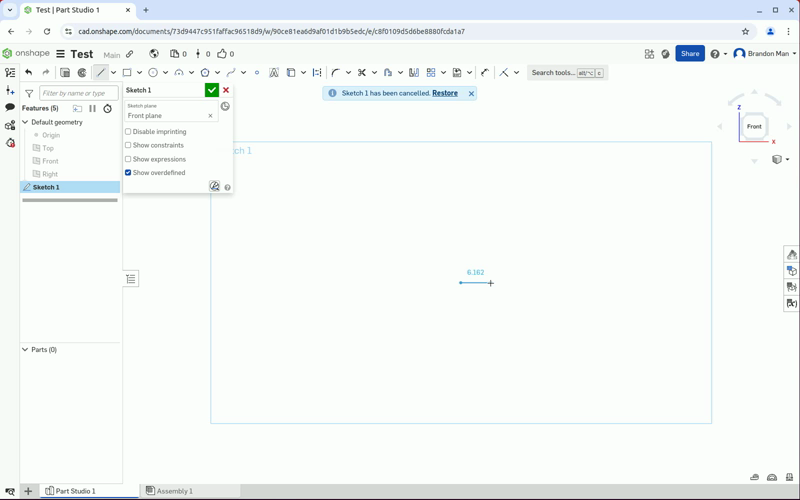
mouse_move(498, 282)
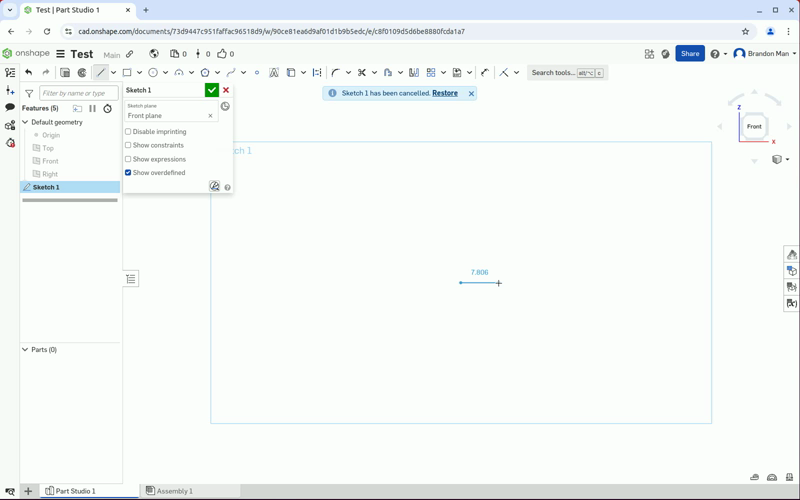
click(498, 282)
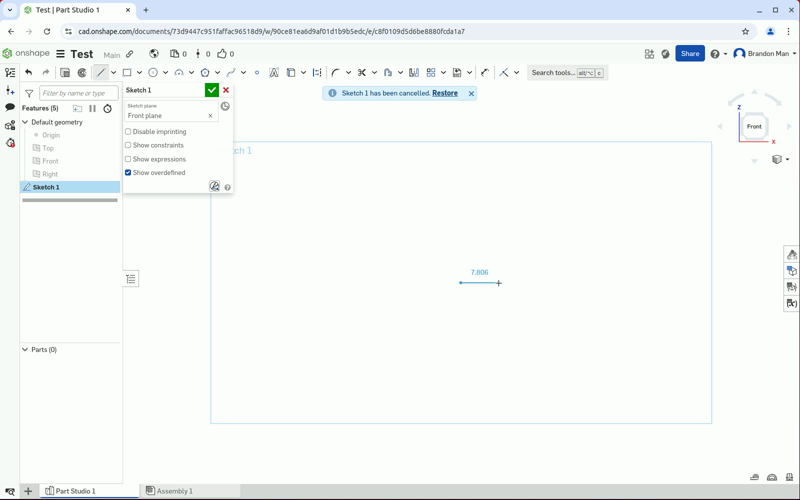
key_up(shift)
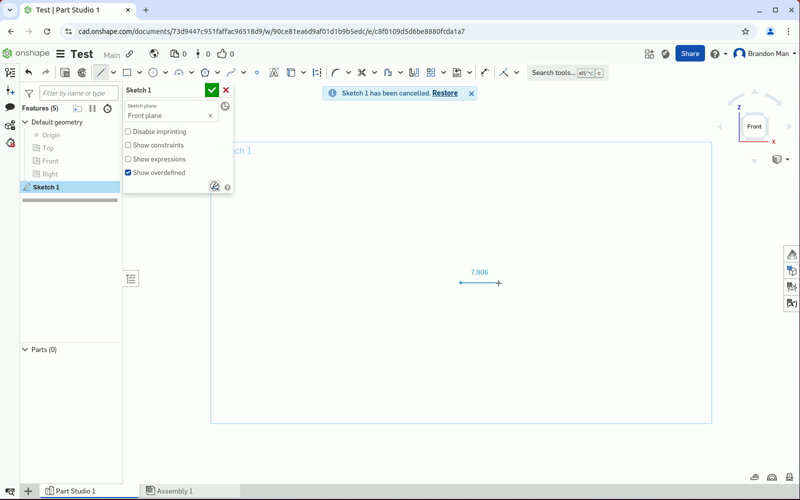
key_down(shift)
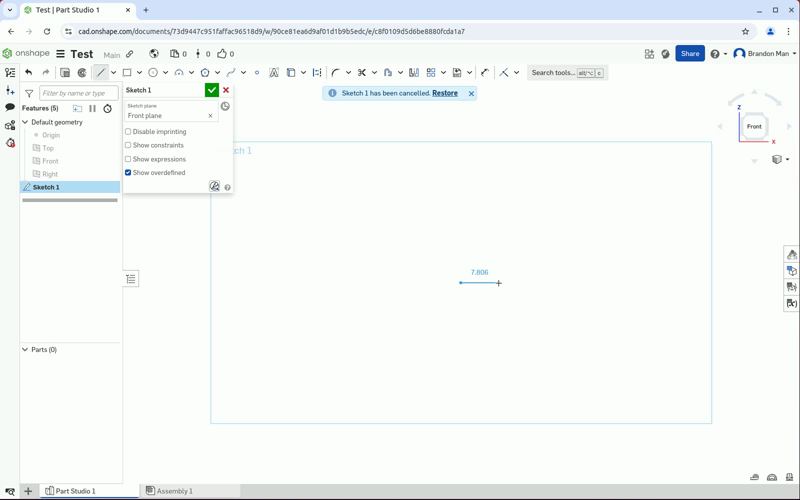
mouse_move(498, 207)
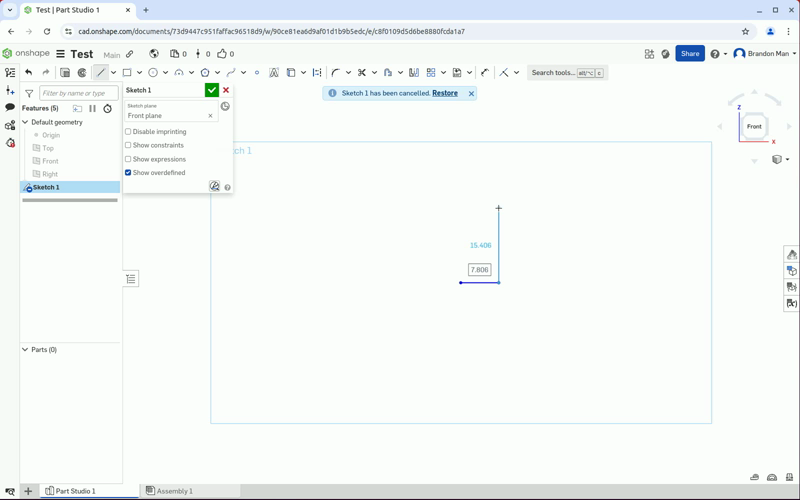
click(498, 207)
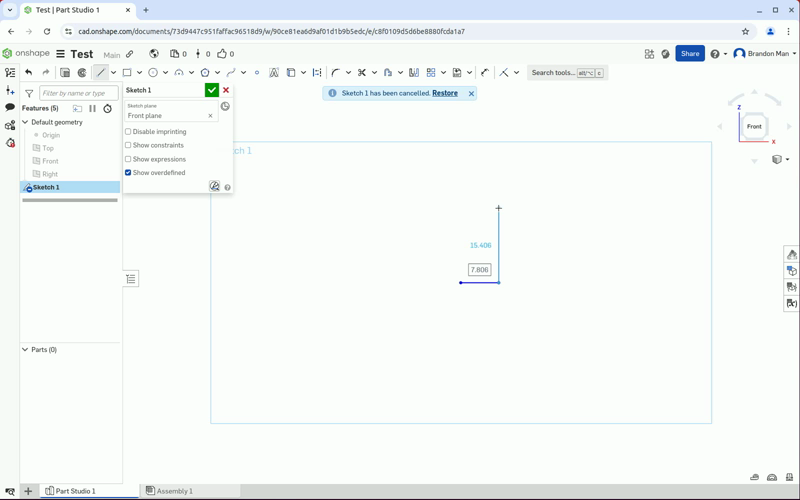
key_up(shift)
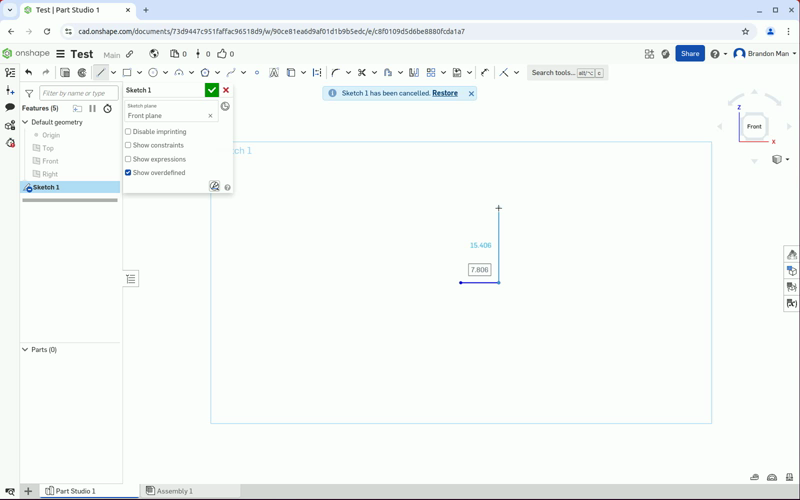
key_down(shift)
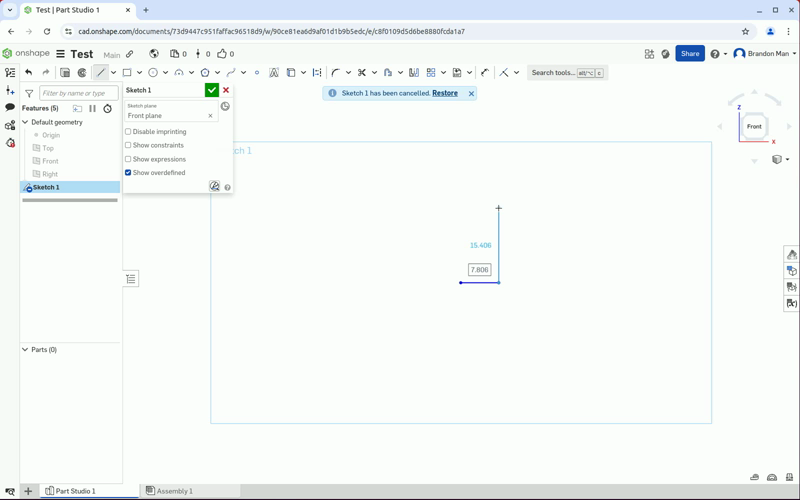
mouse_move(528, 207)
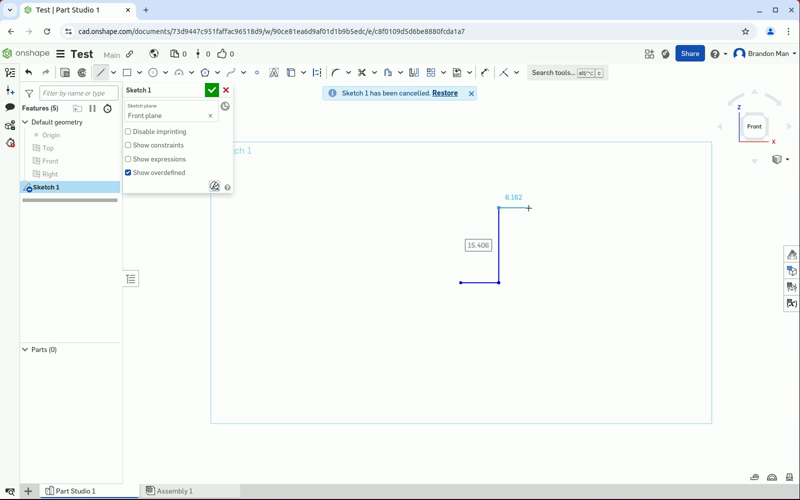
mouse_move(460, 207)
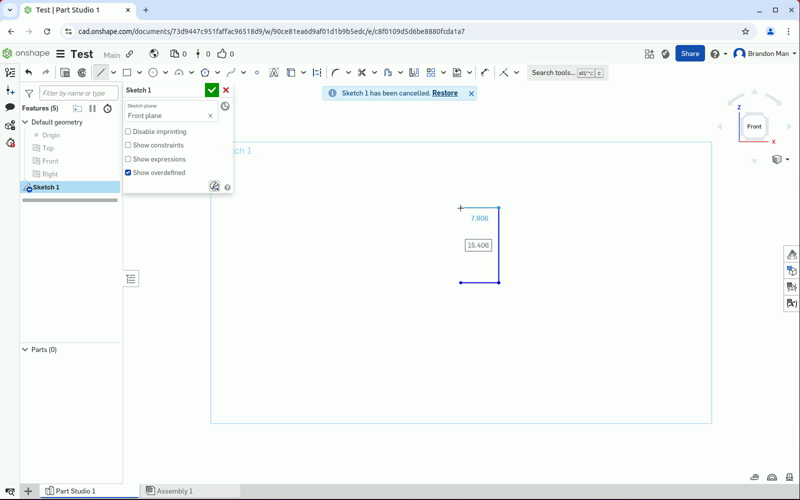
click(460, 207)
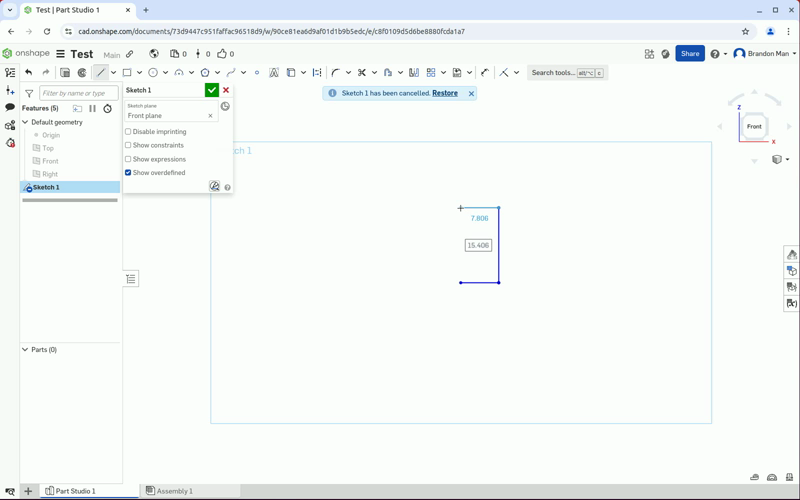
key_up(shift)
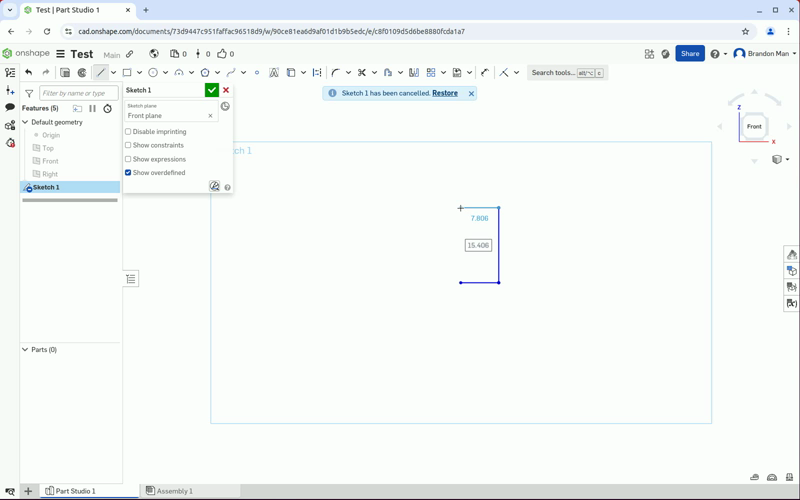
key_down(shift)
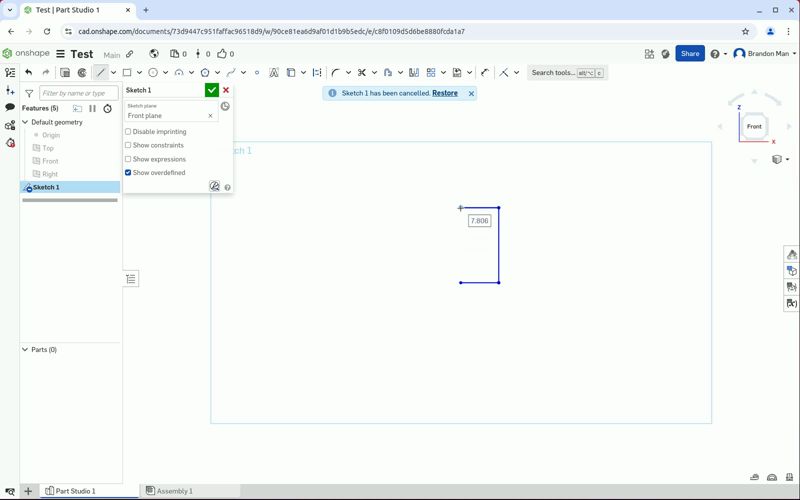
mouse_move(460, 282)
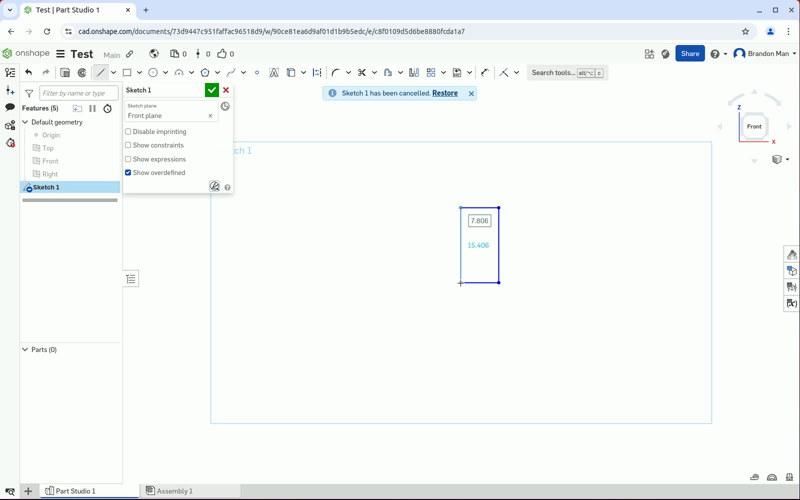
key_up(shift)
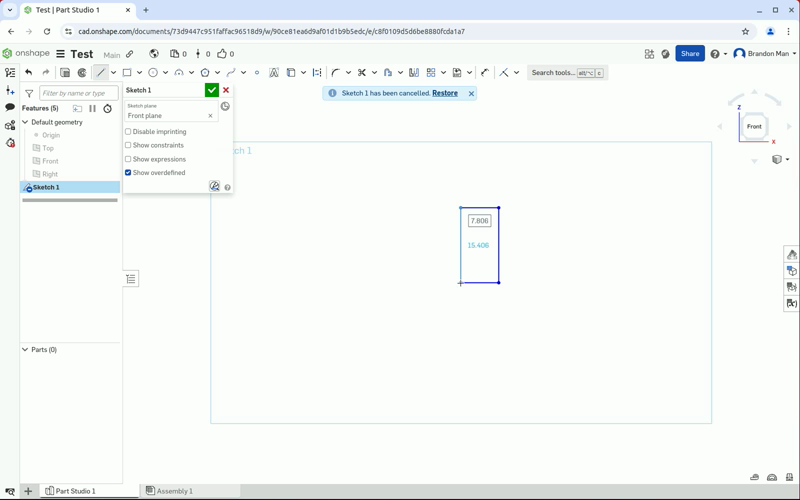
click(460, 282)
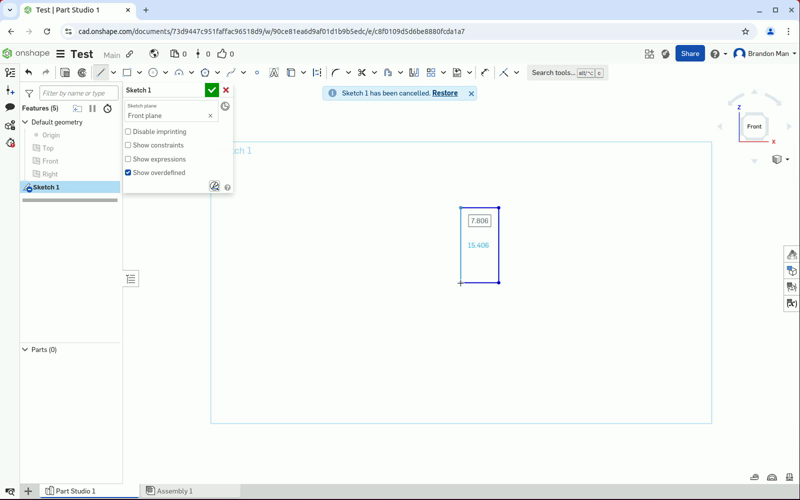
key(esc)
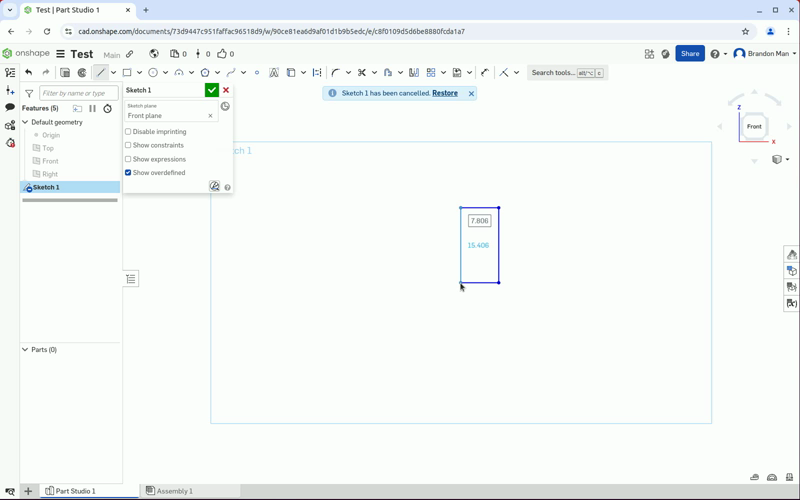
mouse_move(475, 236)
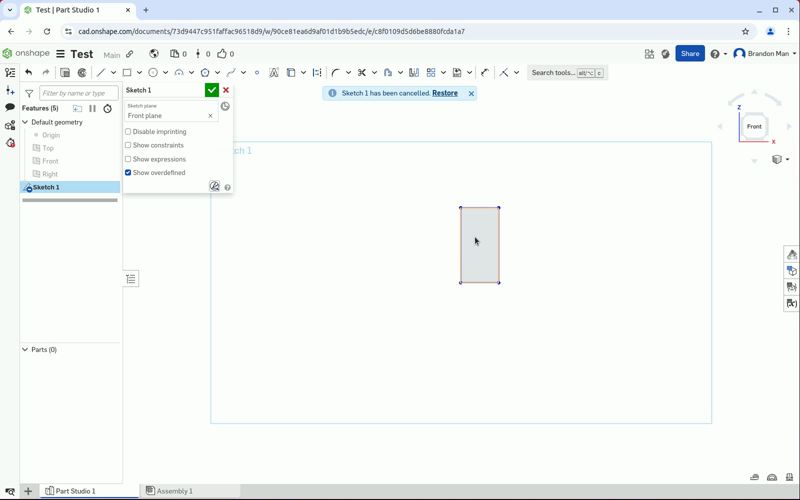
click(475, 236)
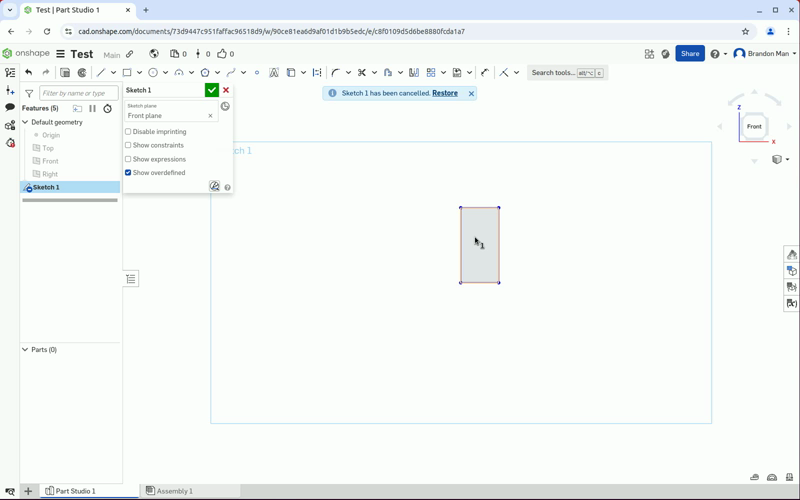
mouse_move(73, 352)
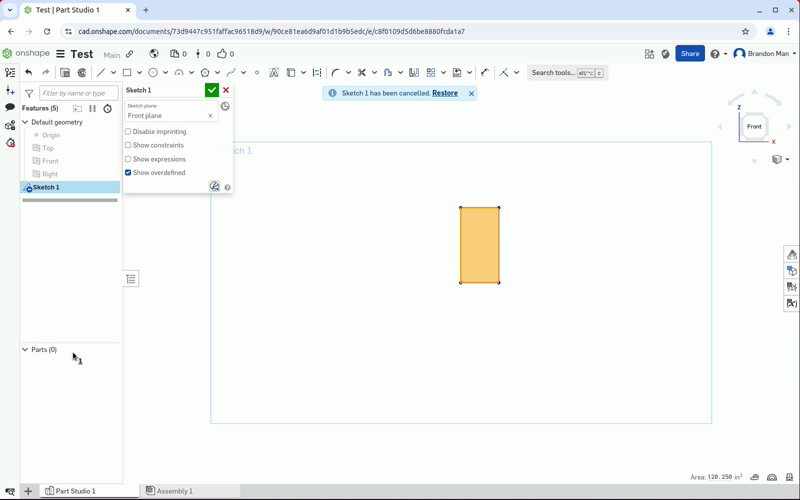
key(shift+y)
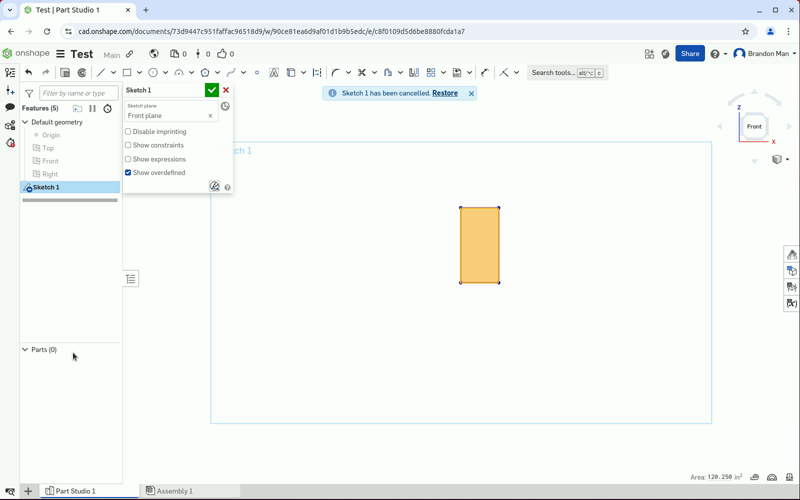
key(shift+e)
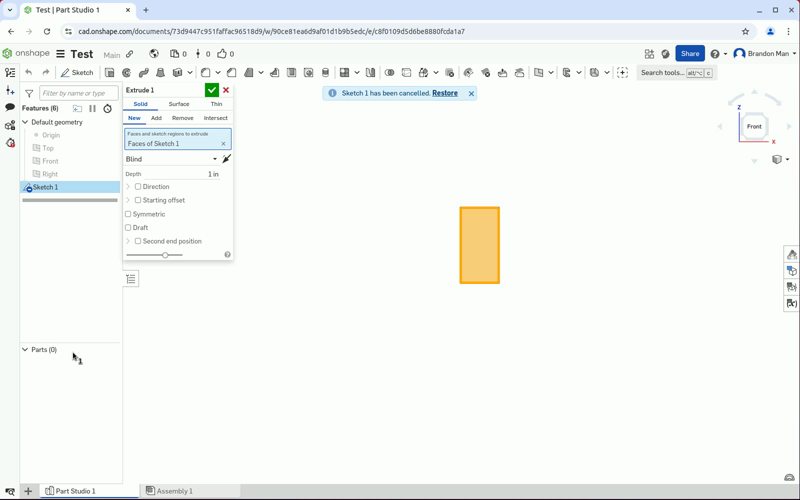
mouse_move(143, 106)
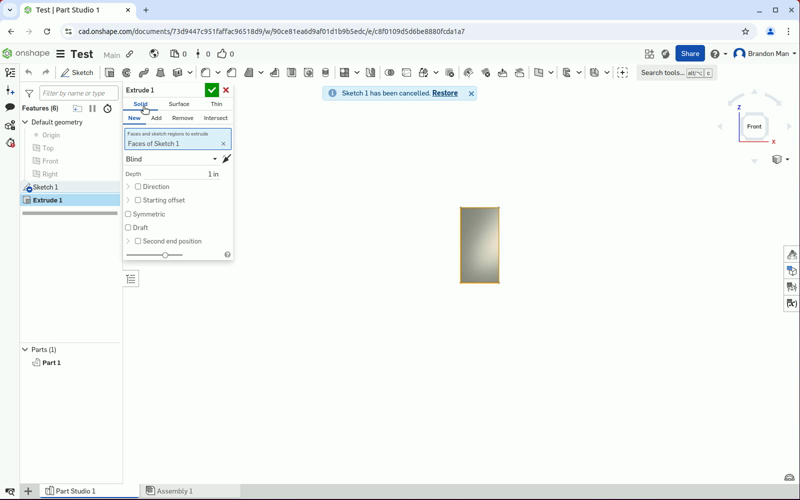
click(143, 106)
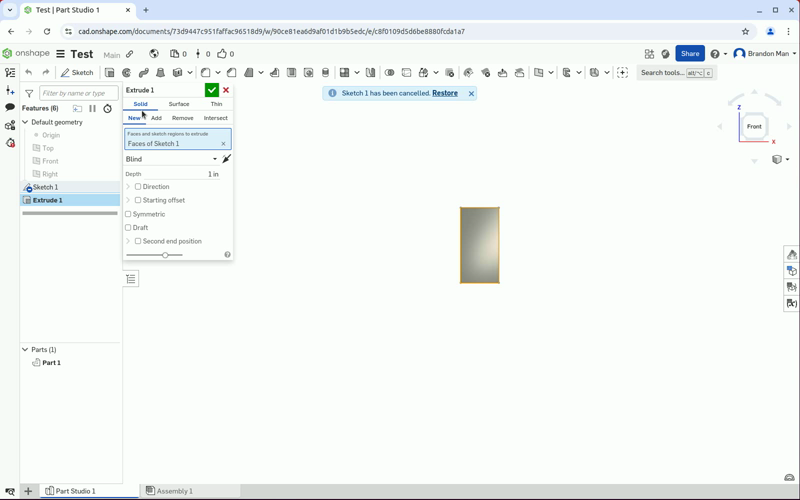
mouse_move(137, 120)
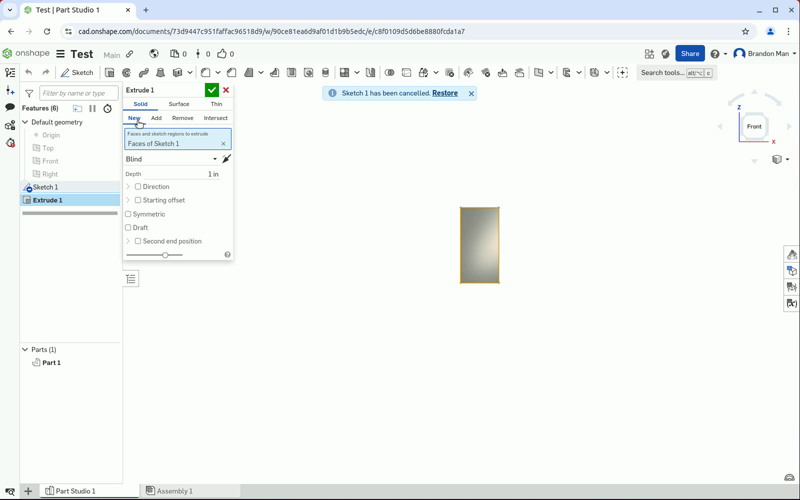
click(137, 120)
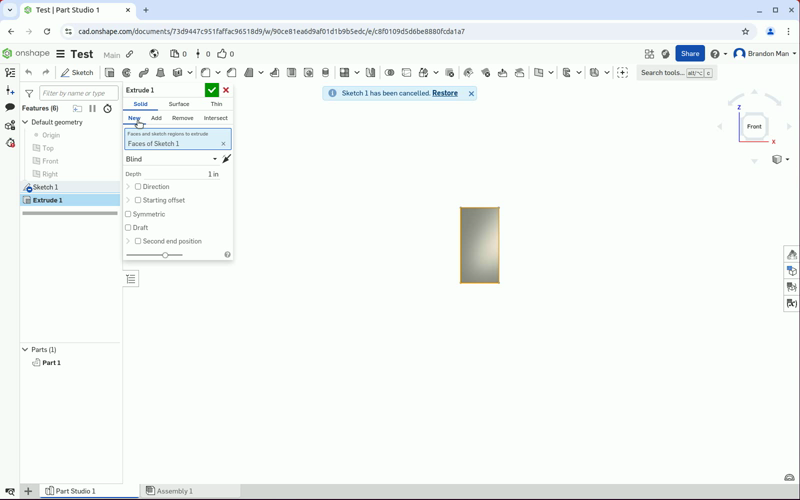
key(tab, 4)
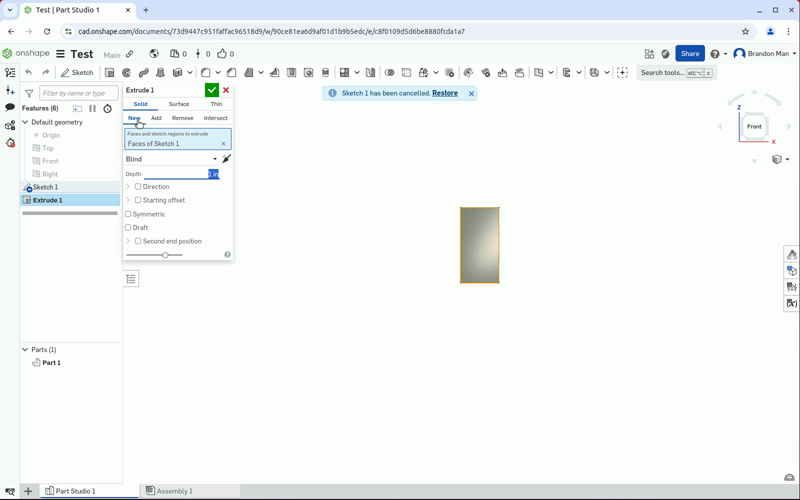
text(15.405)
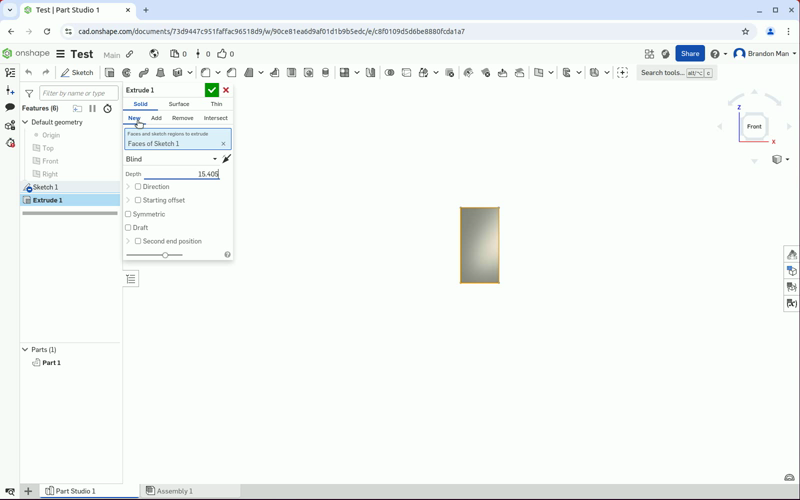
key(enter)
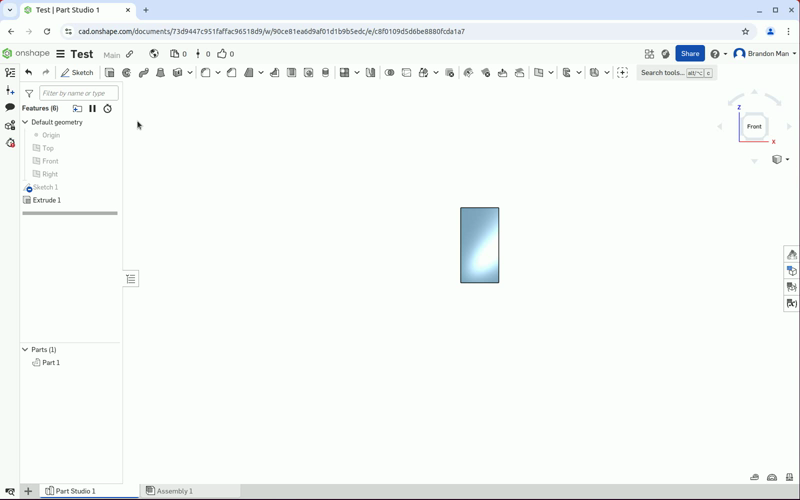
key(shift+h)
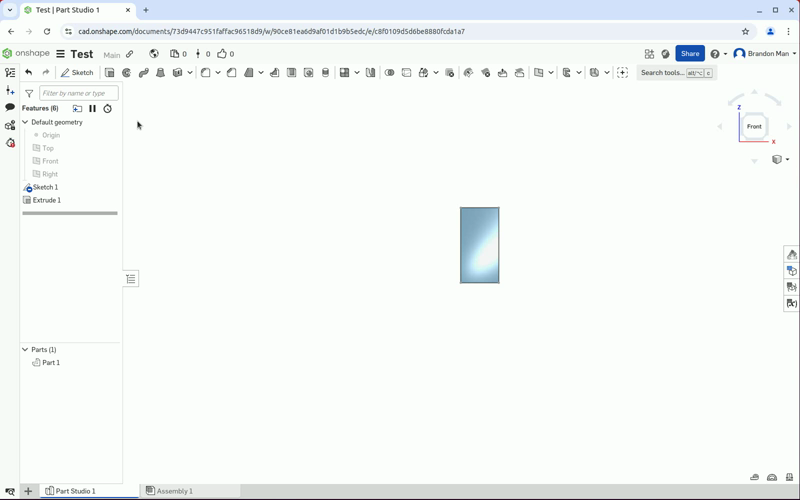
key(shift+h)
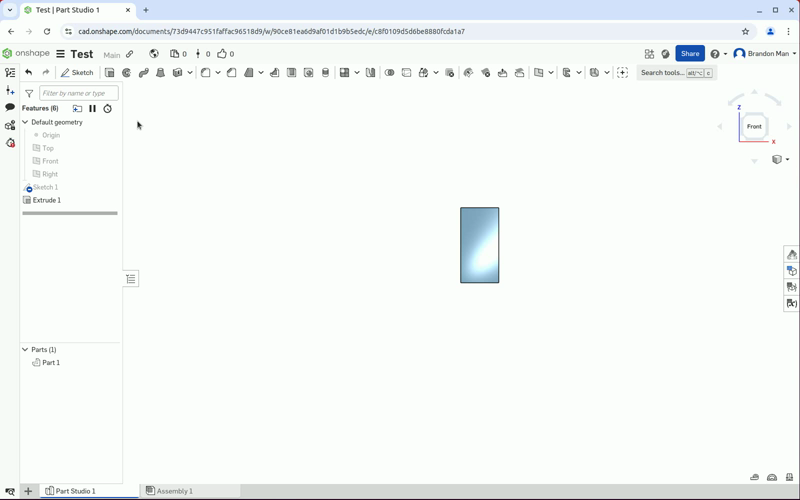
mouse_move(73, 189)
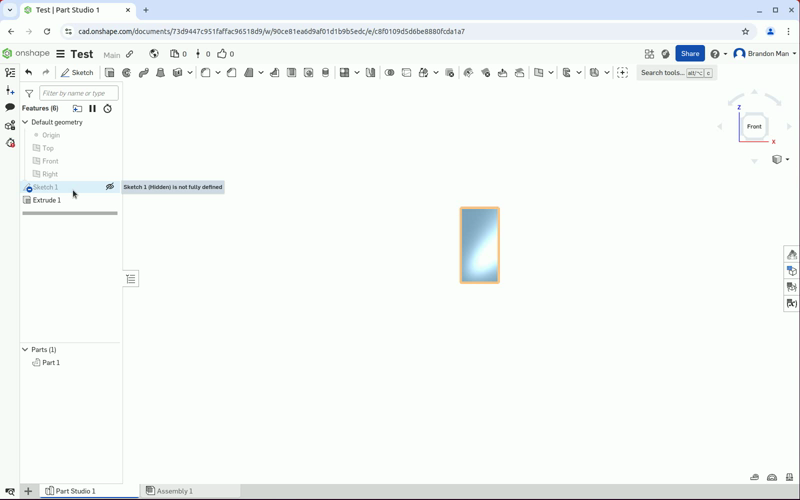
click(73, 189)
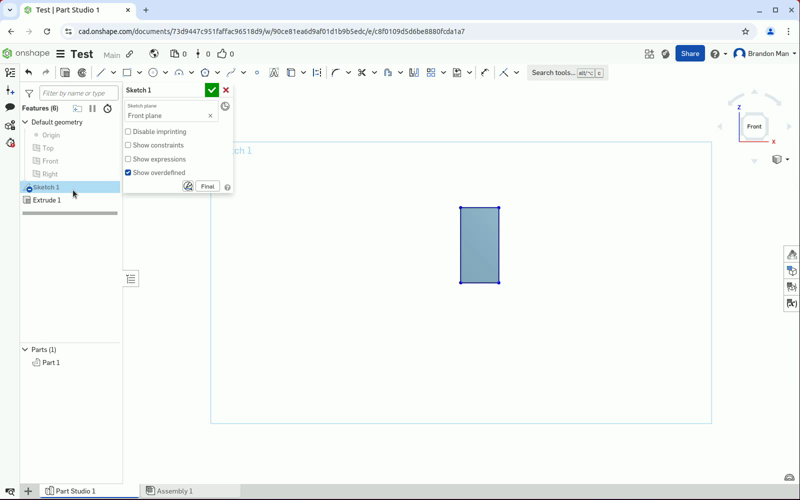
mouse_move(229, 92)
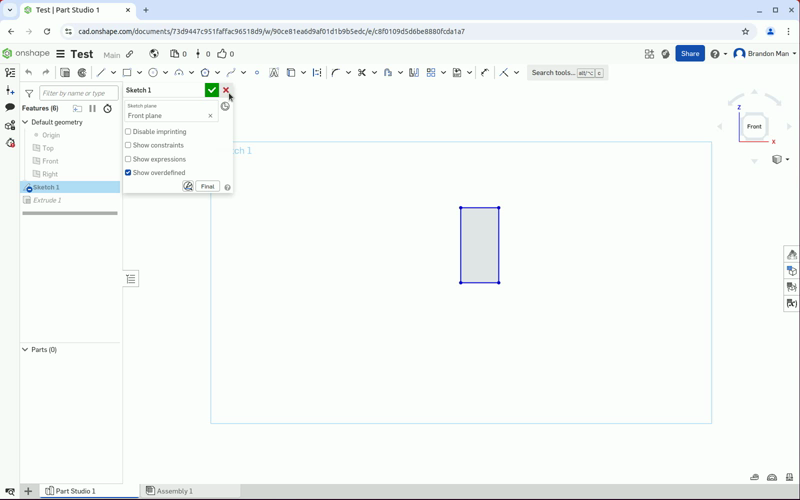
click(229, 92)
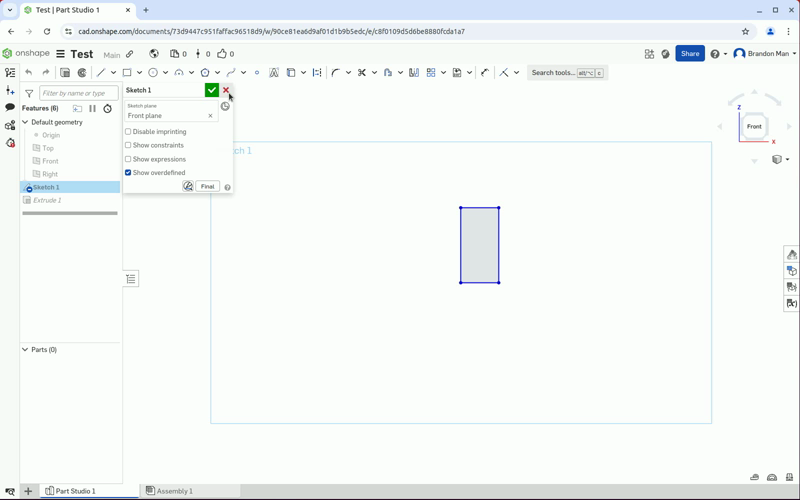
key(shift+s)
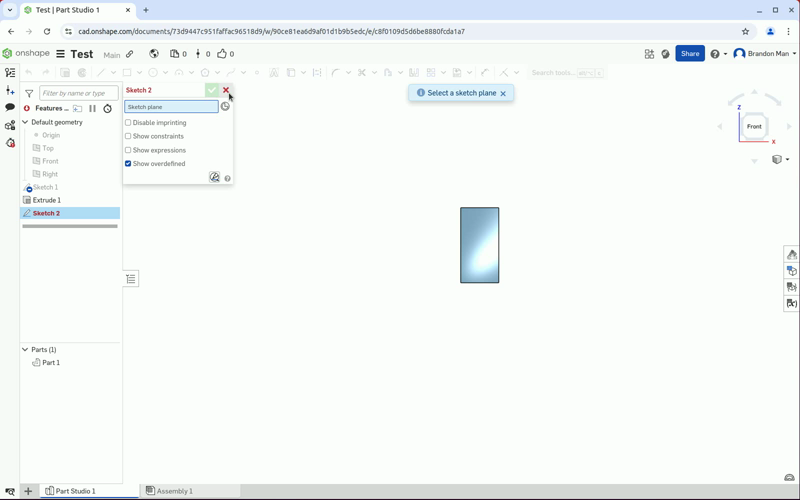
mouse_move(73, 163)
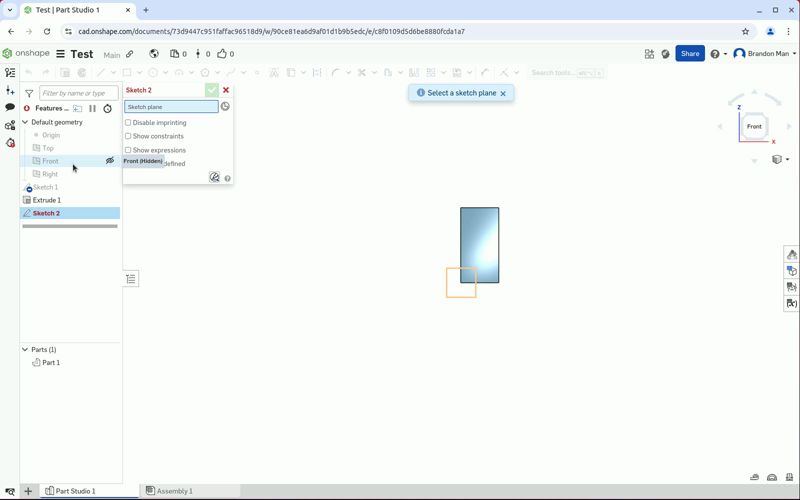
click(73, 163)
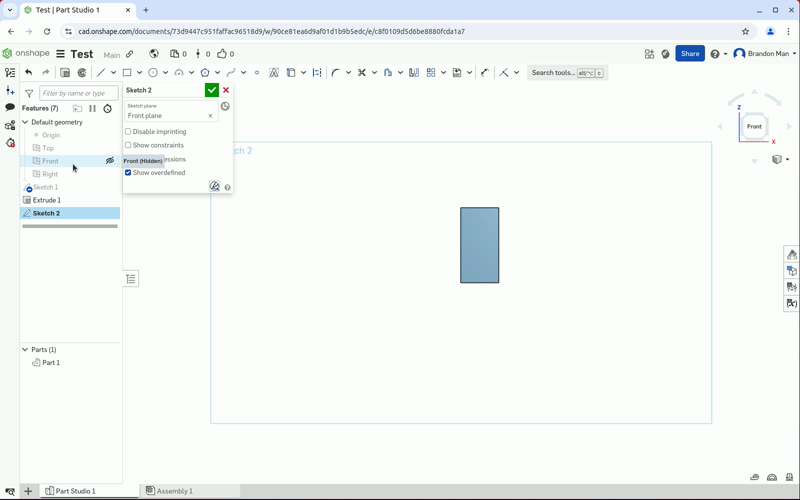
mouse_move(73, 352)
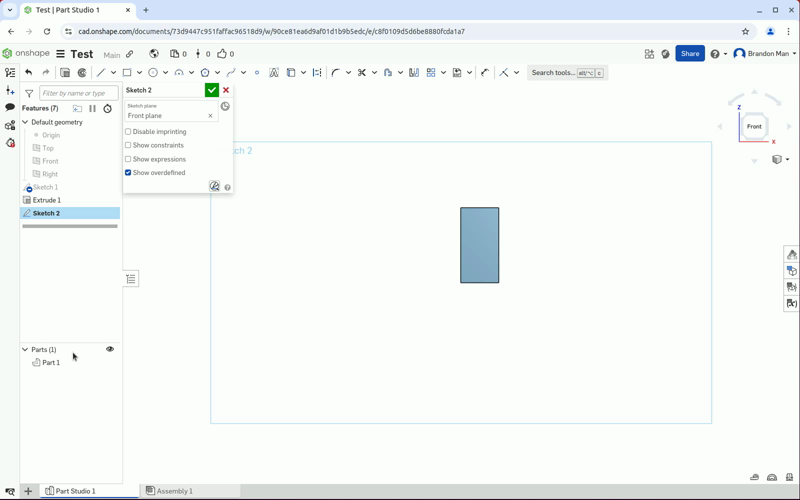
key(y)
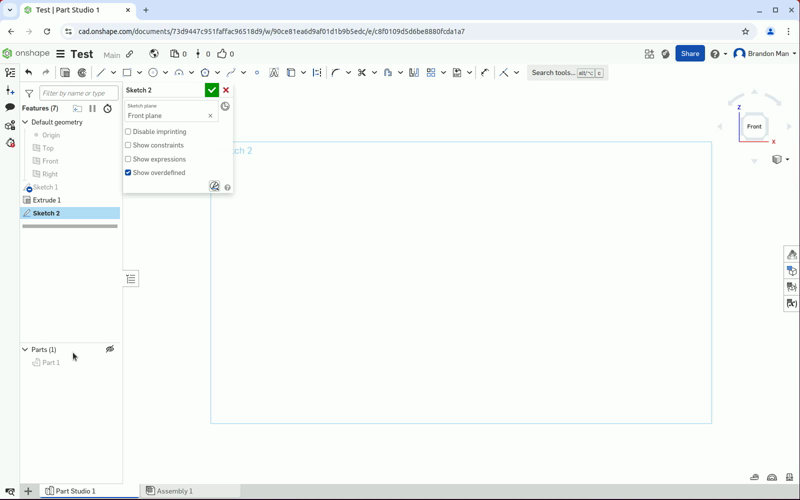
key(l)
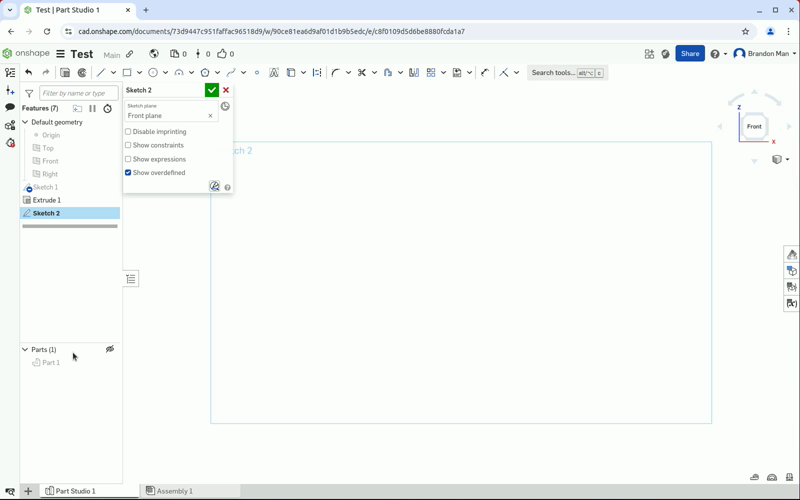
key_down(shift)
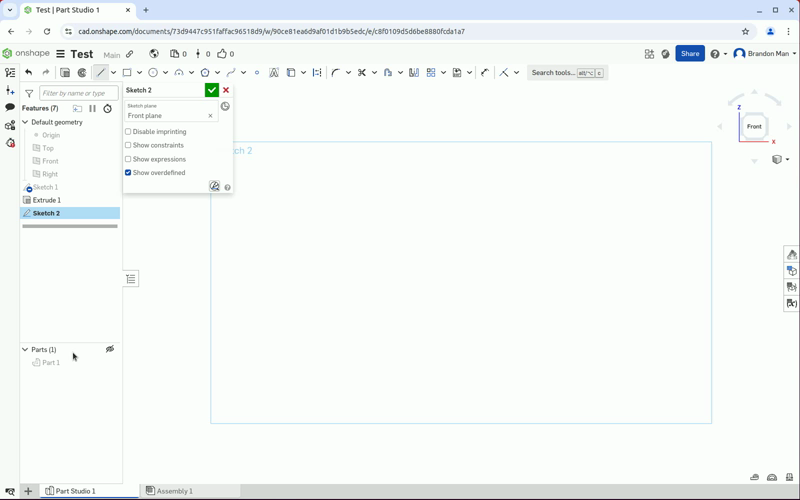
mouse_move(498, 282)
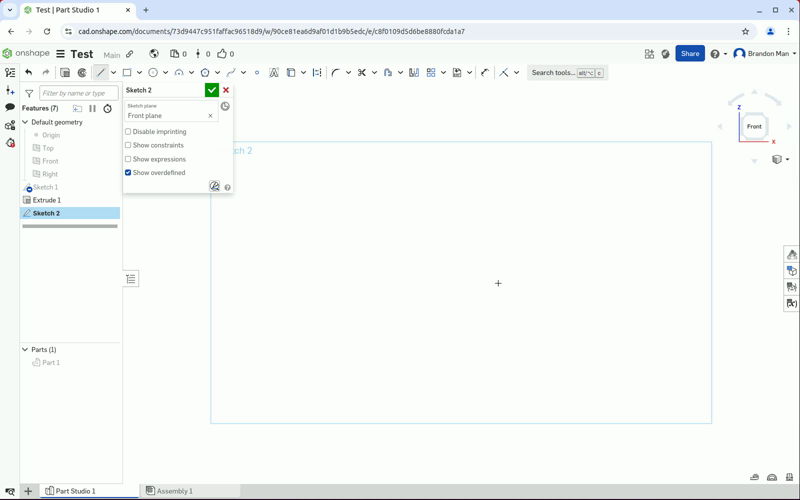
click(498, 282)
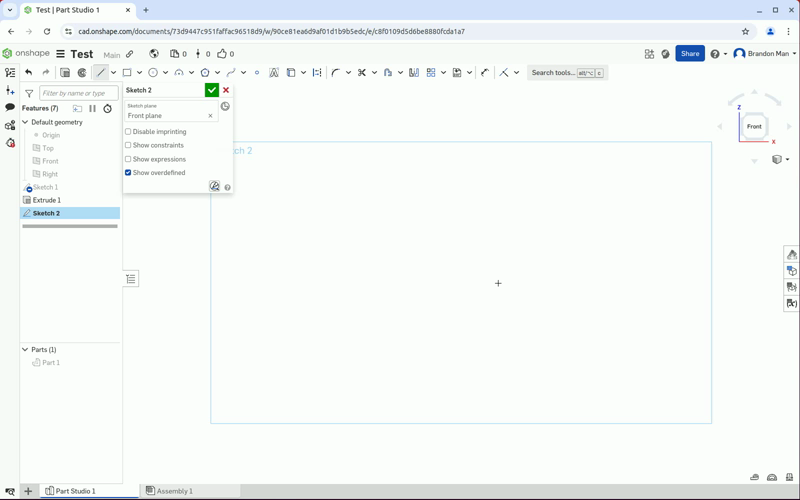
key_up(shift)
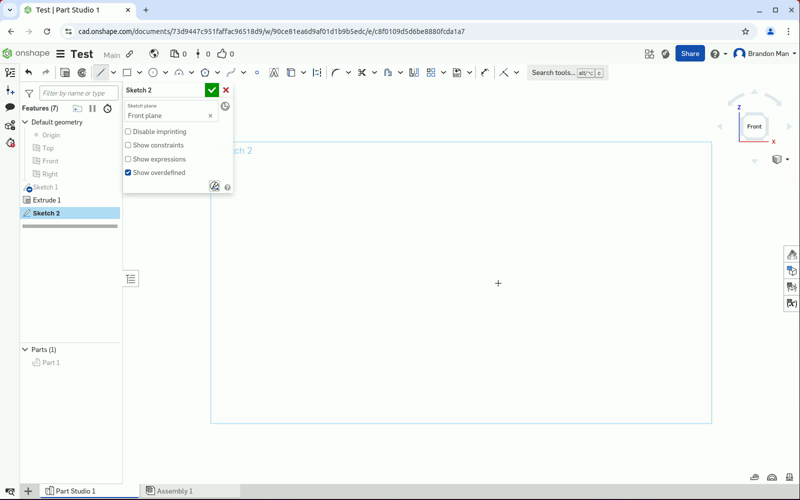
key_down(shift)
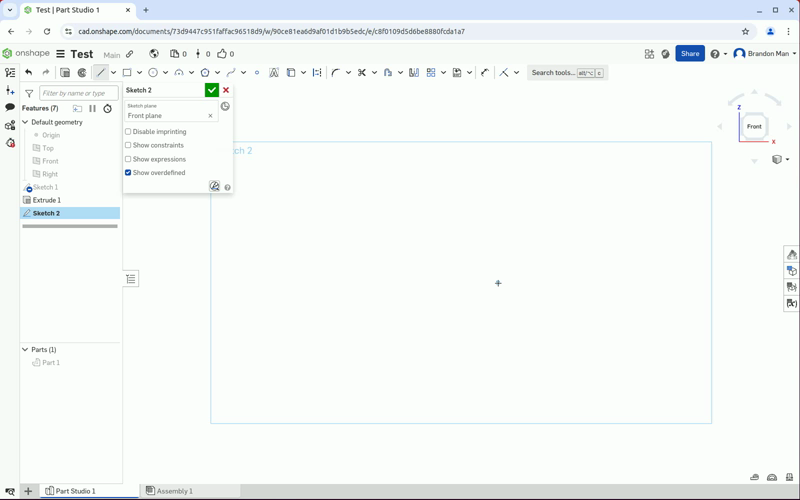
mouse_move(573, 282)
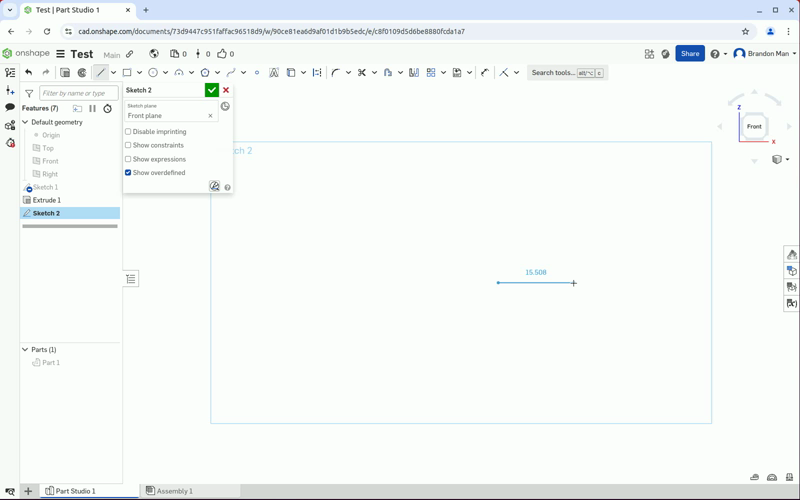
click(573, 282)
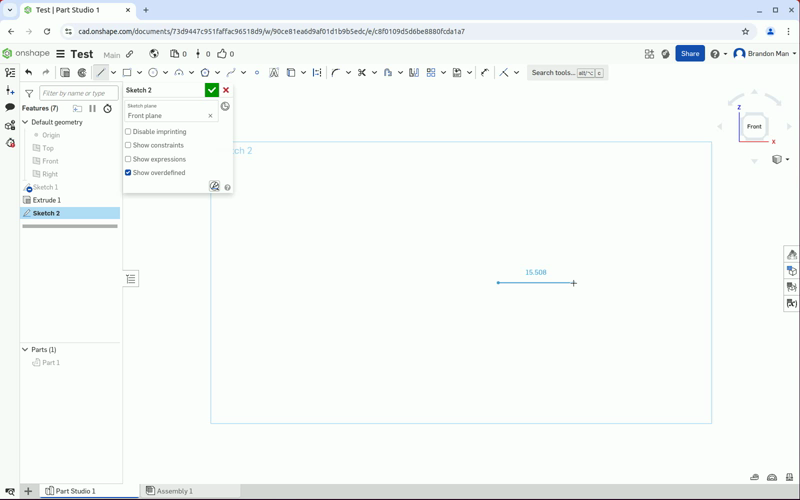
key_up(shift)
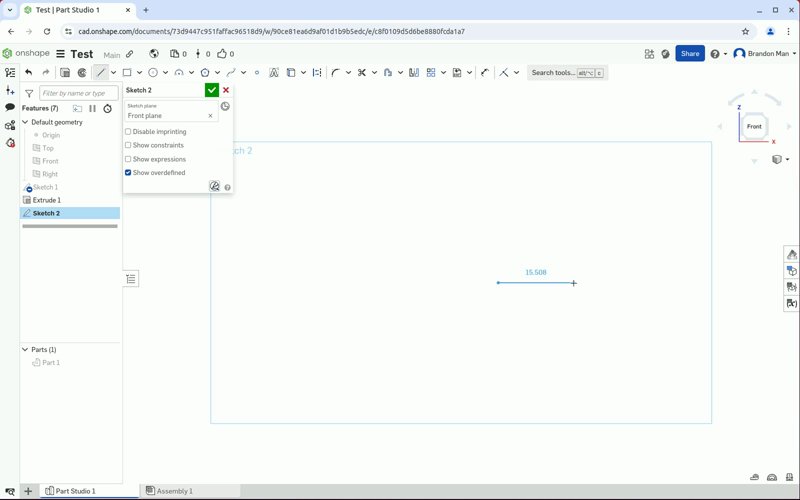
key_down(shift)
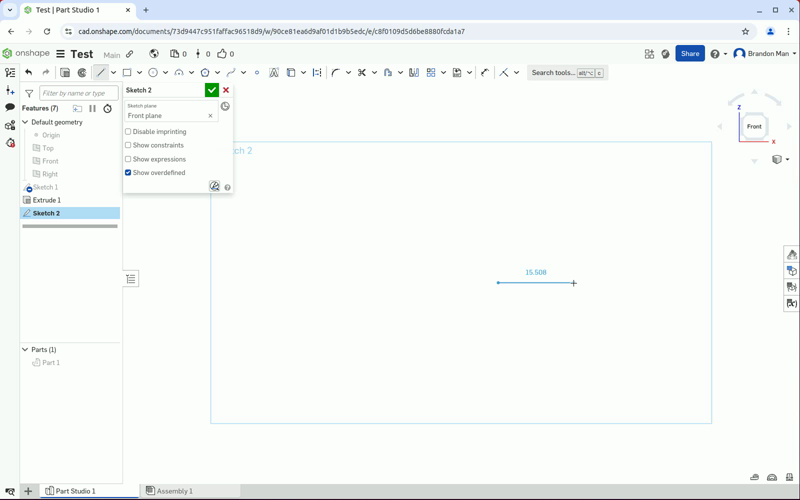
mouse_move(589, 282)
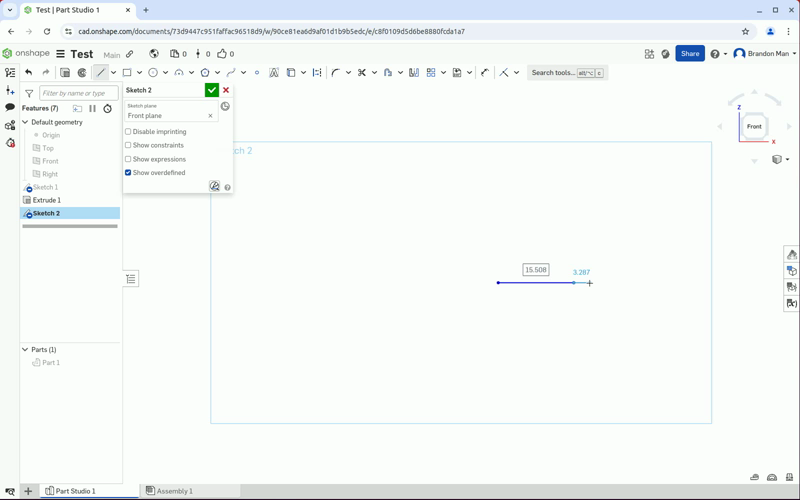
mouse_move(573, 244)
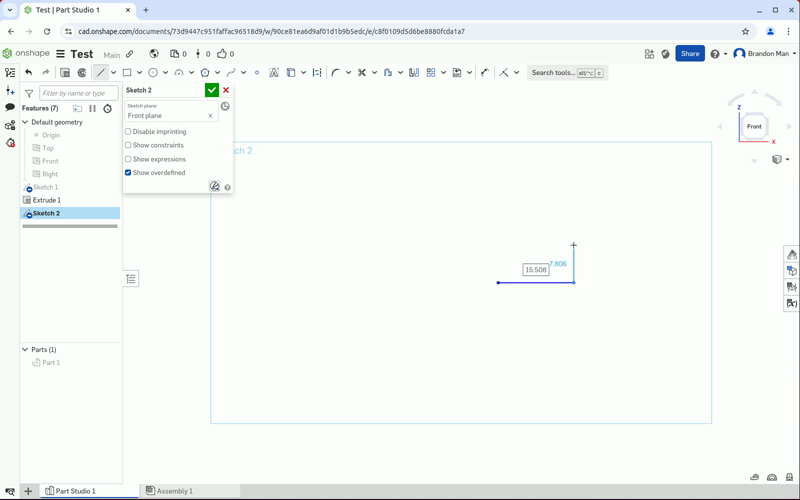
click(573, 244)
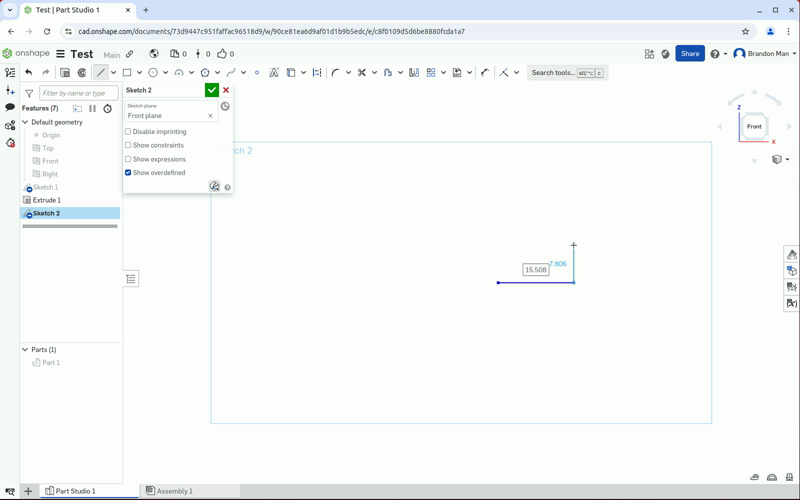
key_up(shift)
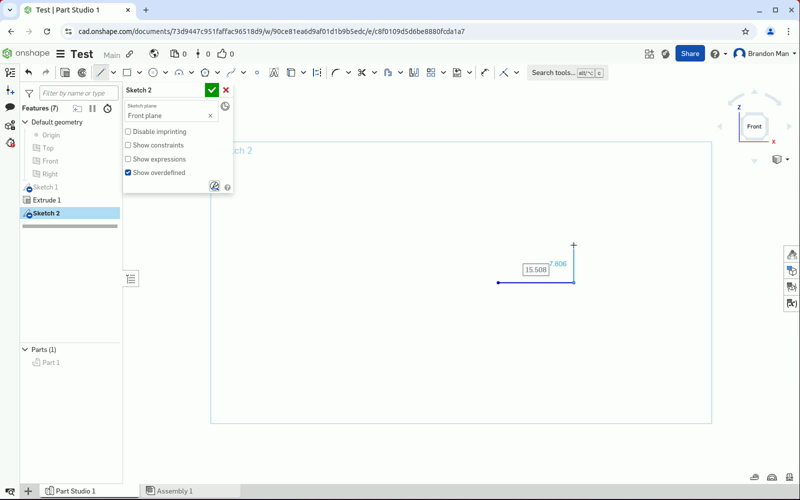
key_down(shift)
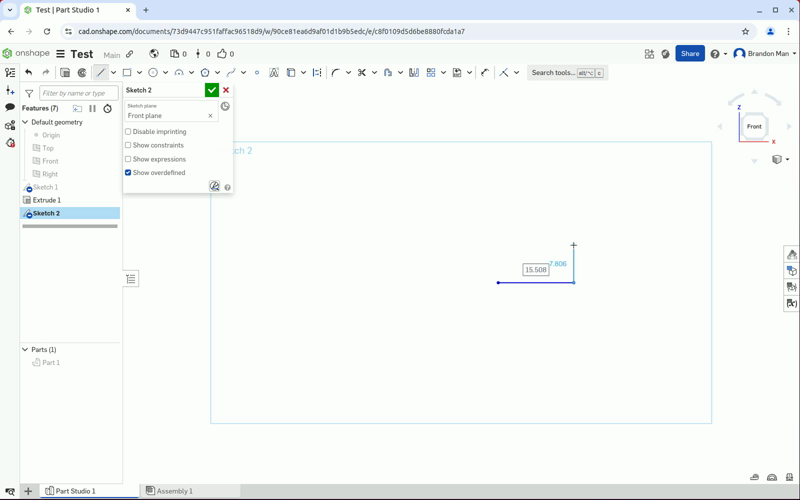
mouse_move(589, 244)
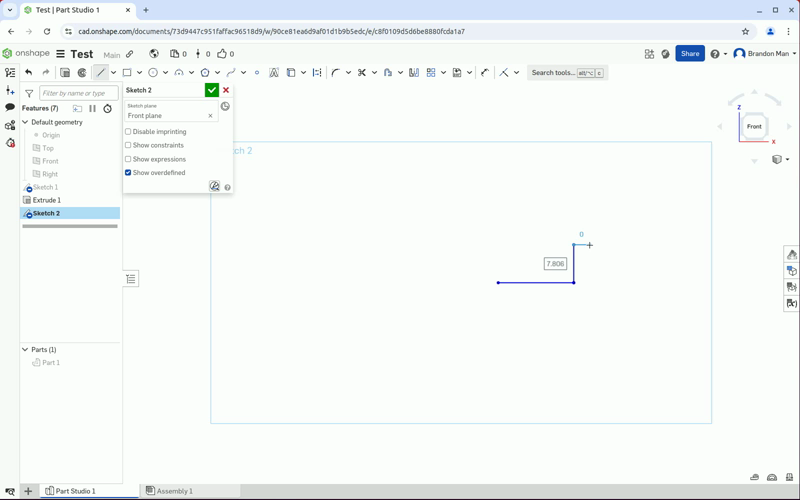
mouse_move(536, 244)
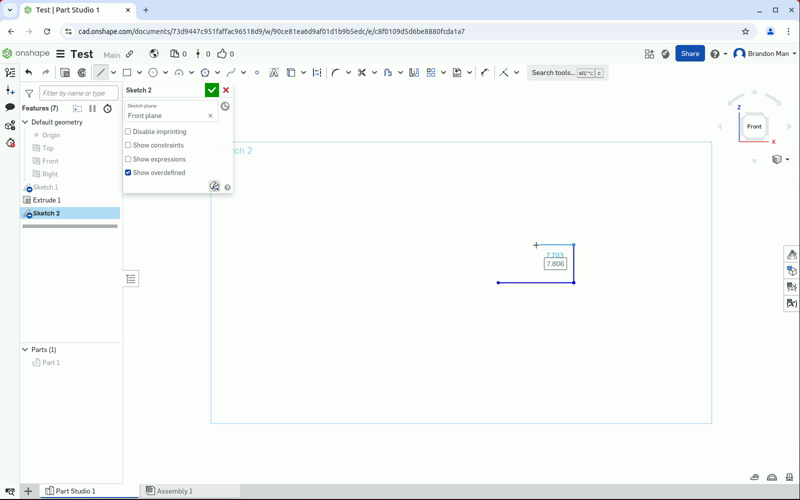
click(536, 244)
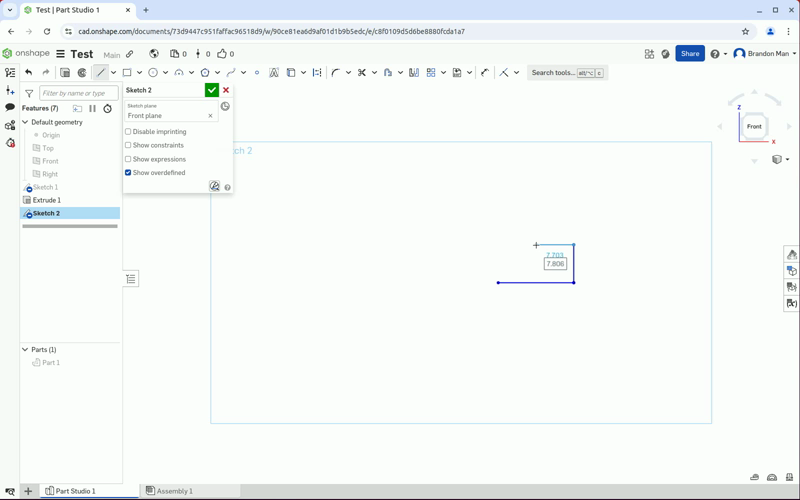
key_up(shift)
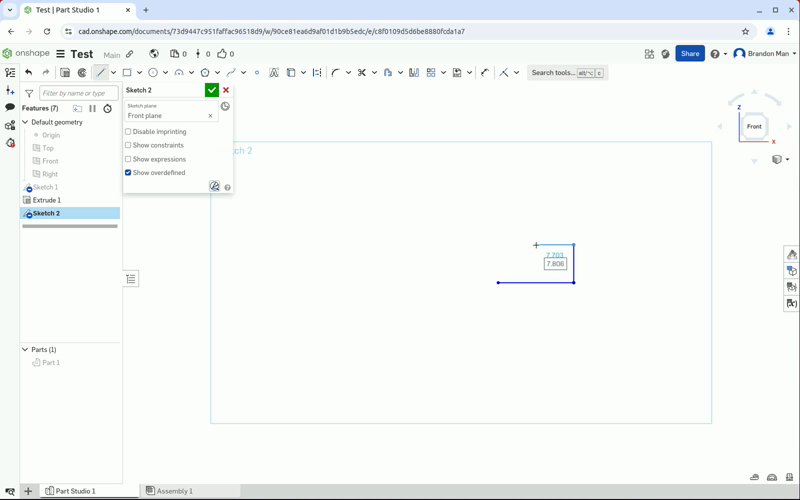
key_down(shift)
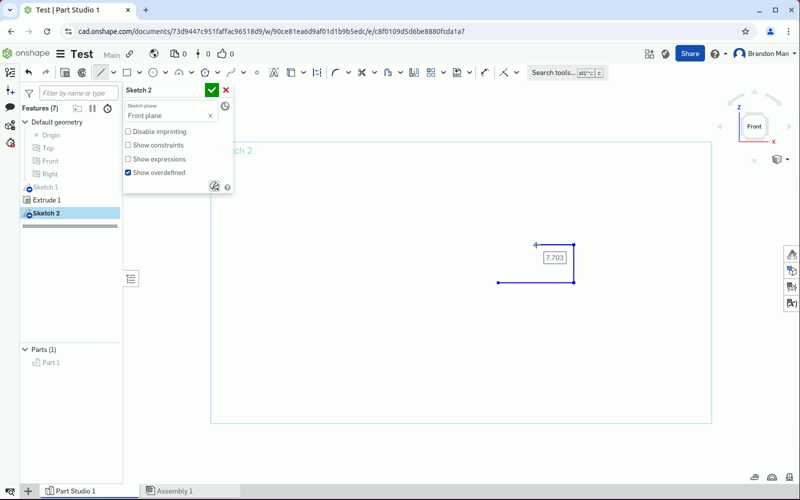
mouse_move(566, 244)
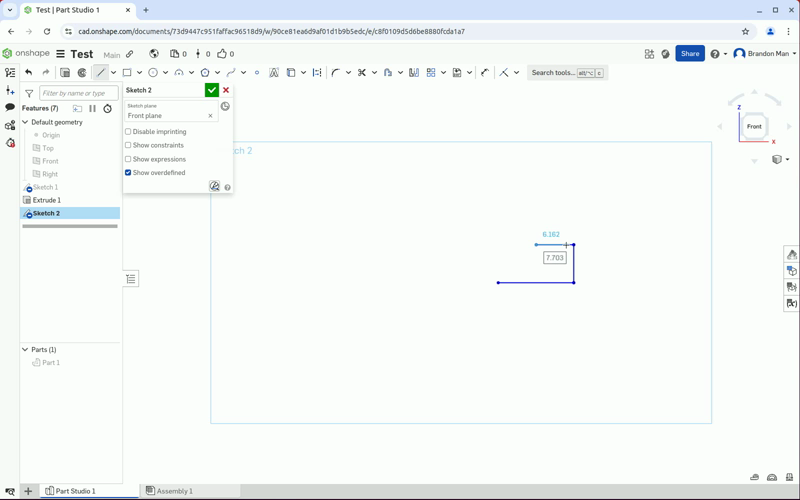
mouse_move(536, 207)
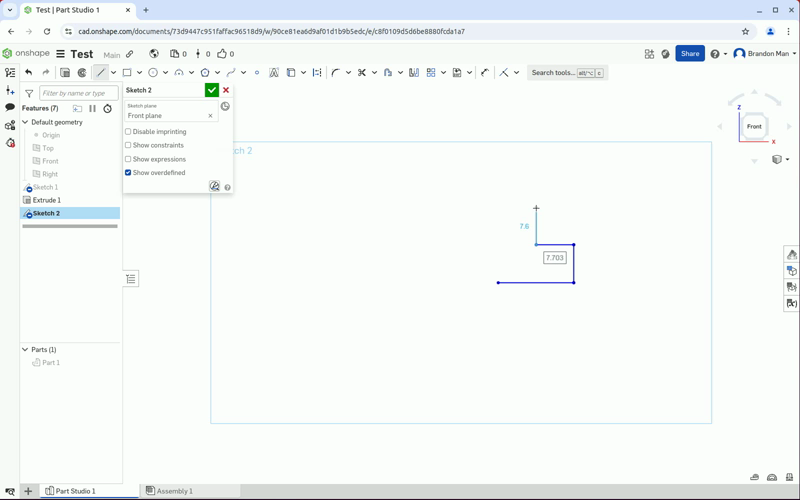
click(536, 207)
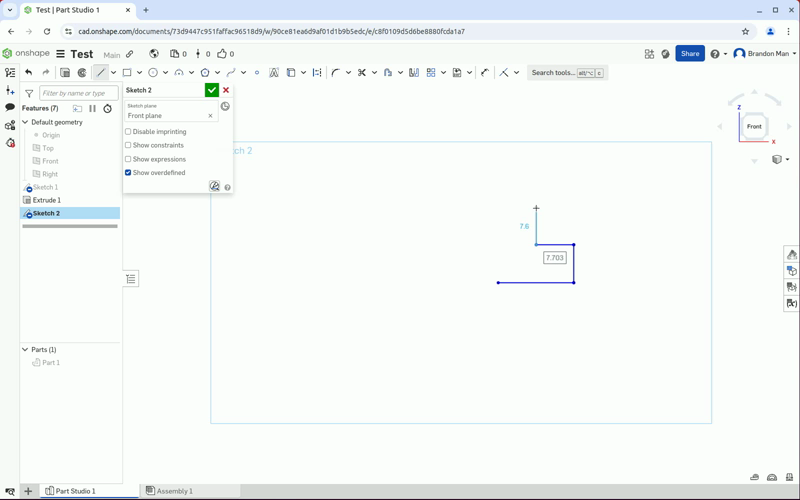
key_up(shift)
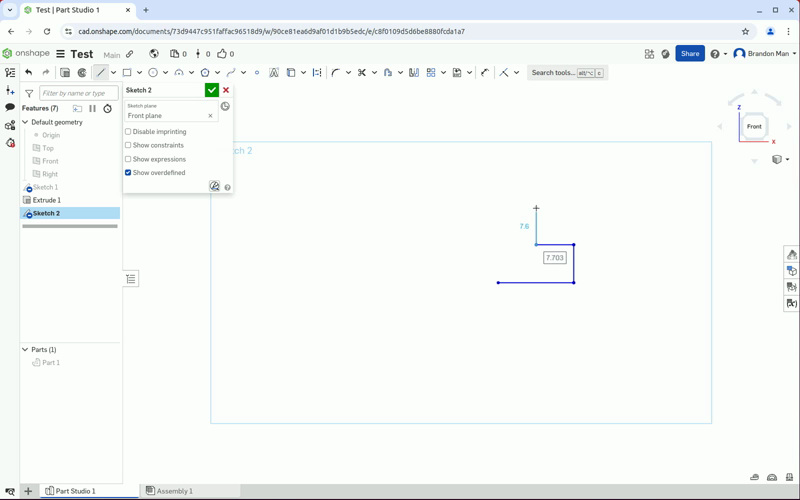
key_down(shift)
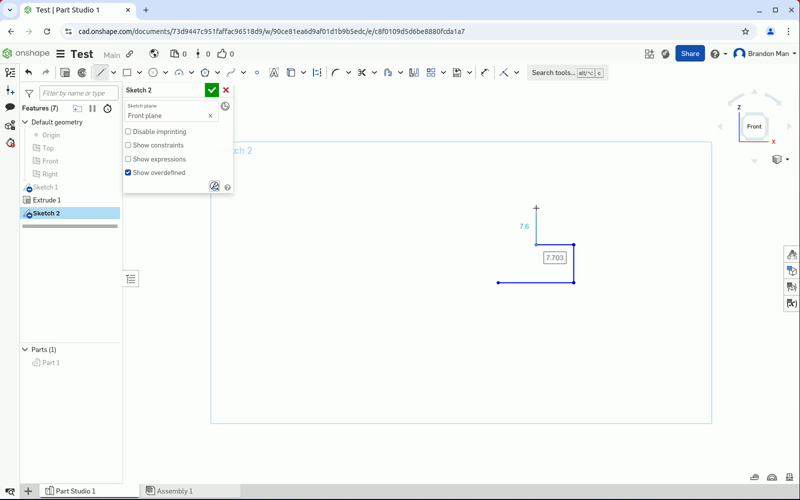
mouse_move(566, 207)
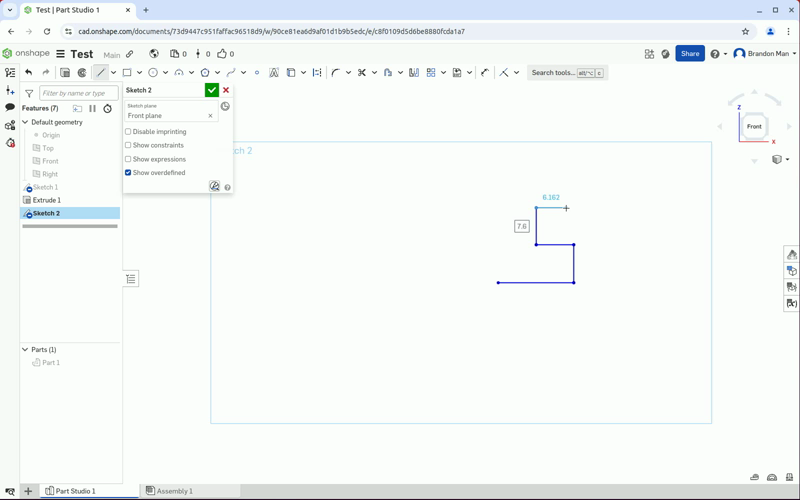
mouse_move(498, 207)
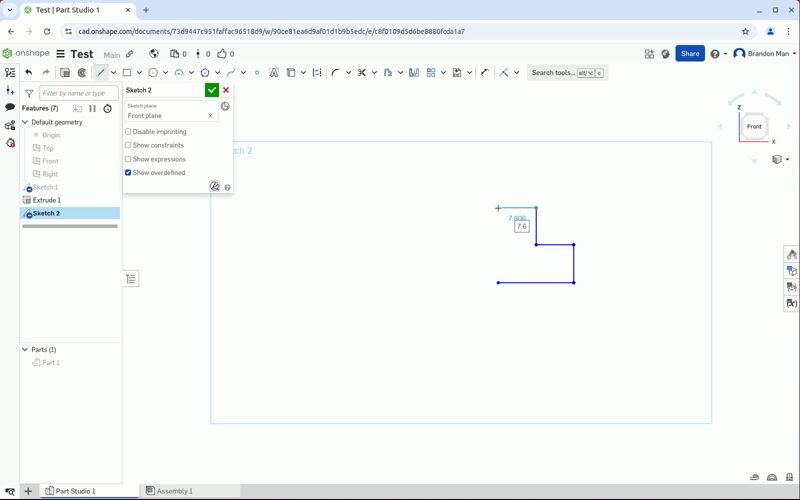
click(498, 207)
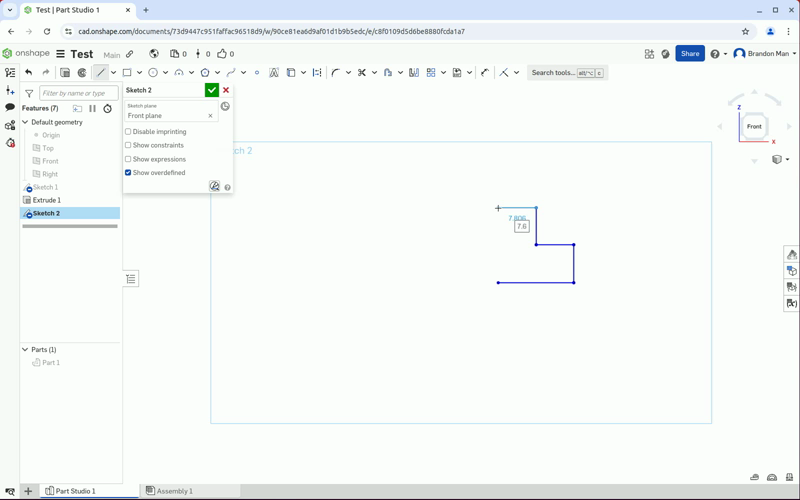
key_up(shift)
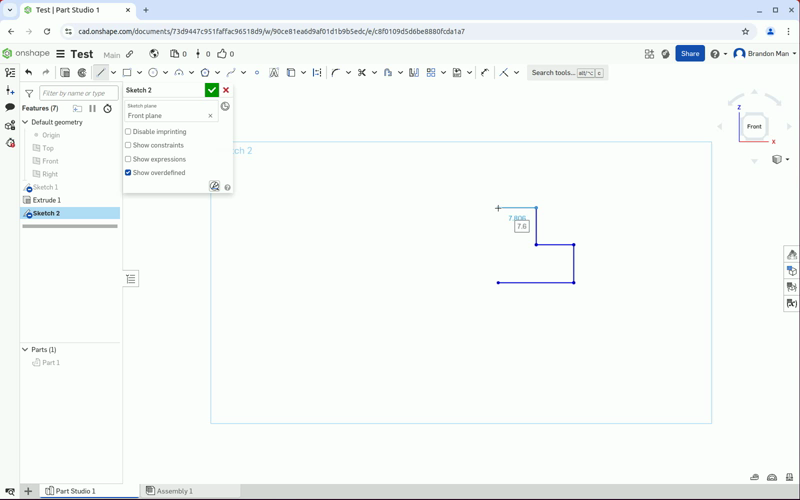
key_down(shift)
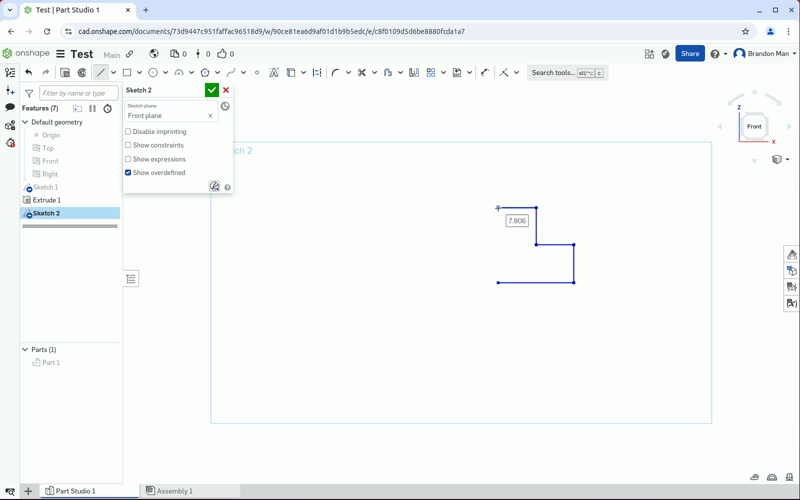
mouse_move(498, 282)
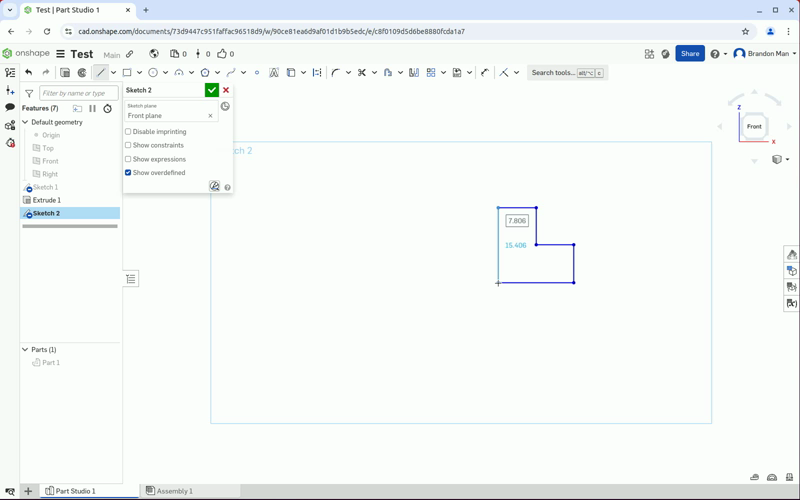
key_up(shift)
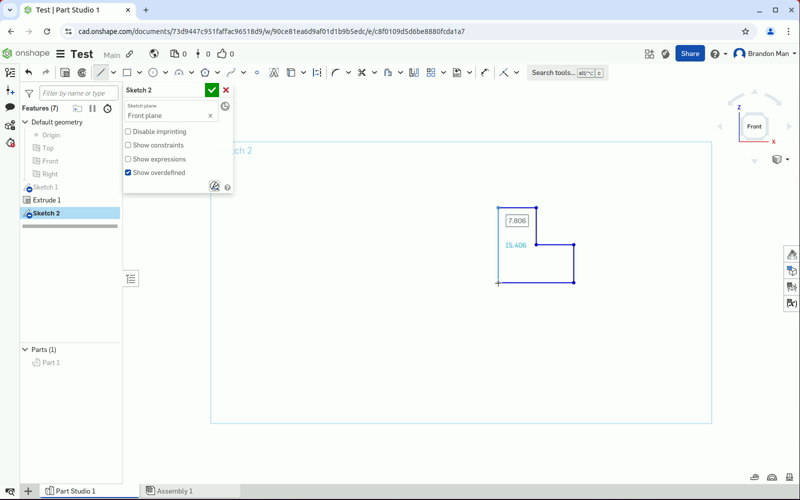
click(498, 282)
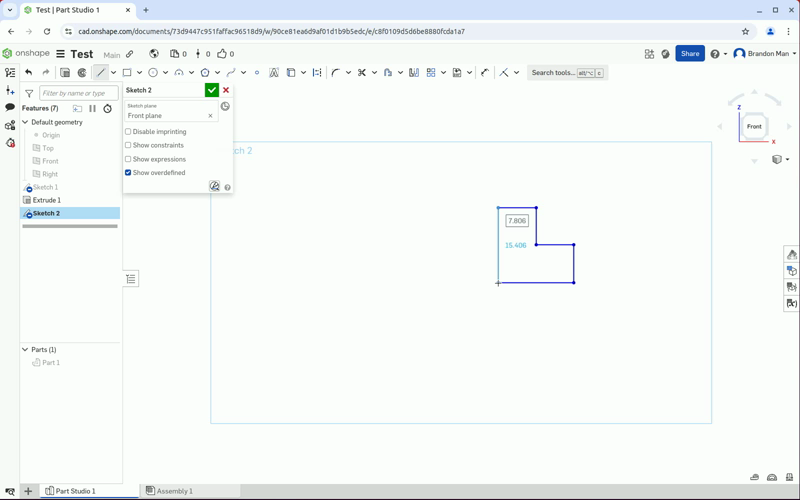
key(esc)
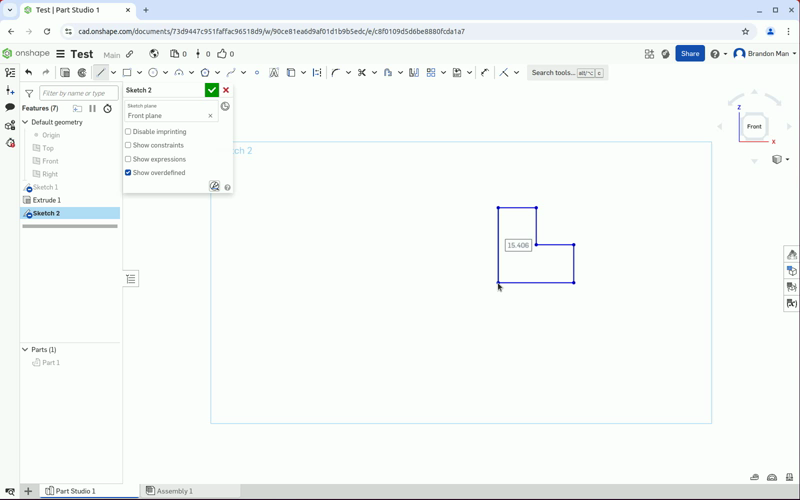
mouse_move(542, 276)
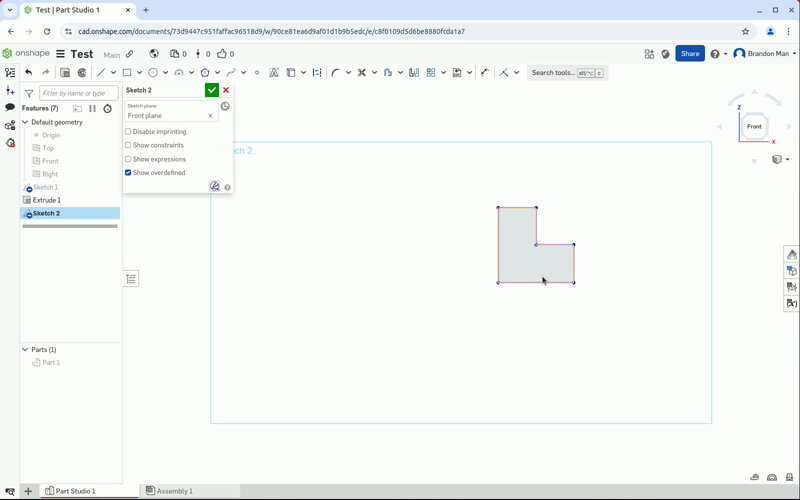
click(542, 276)
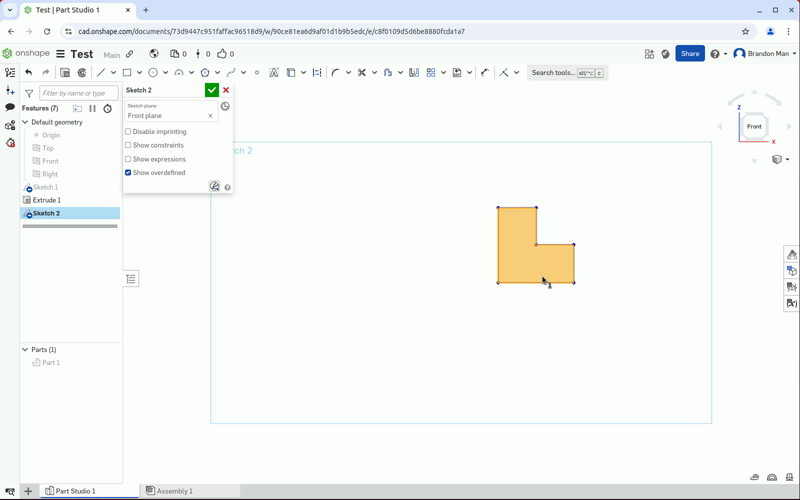
mouse_move(73, 352)
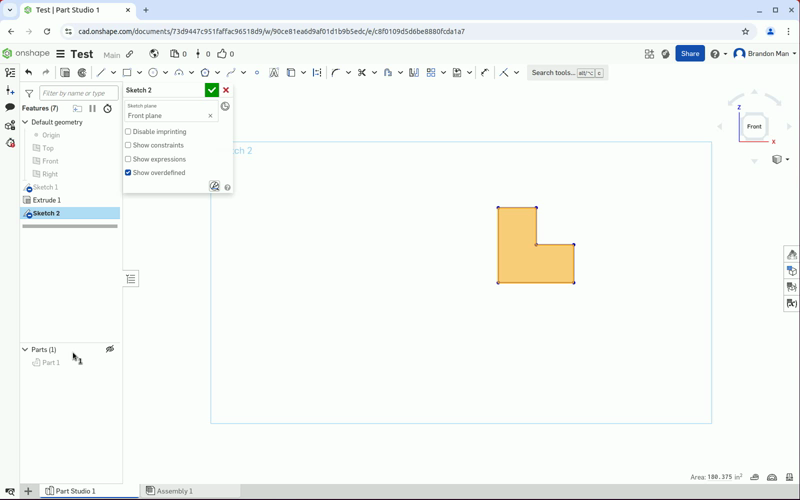
key(shift+y)
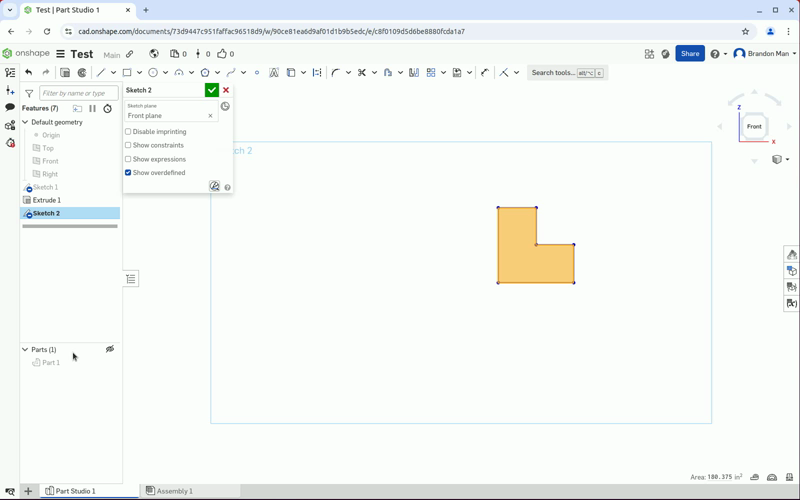
key(shift+e)
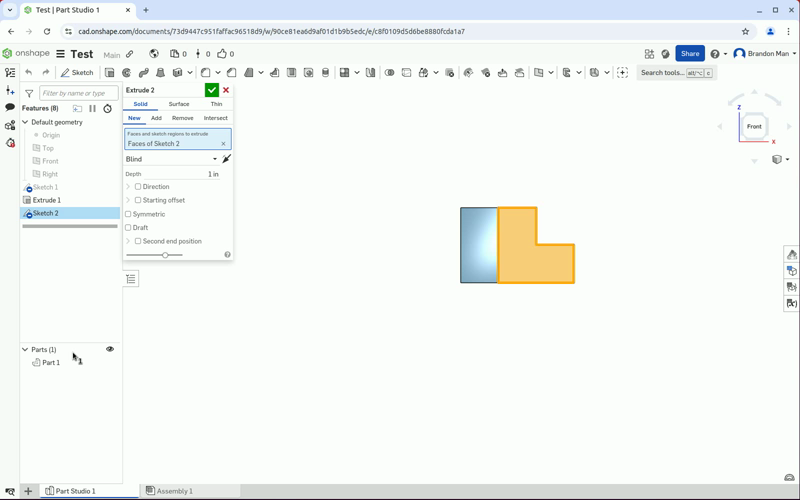
mouse_move(143, 106)
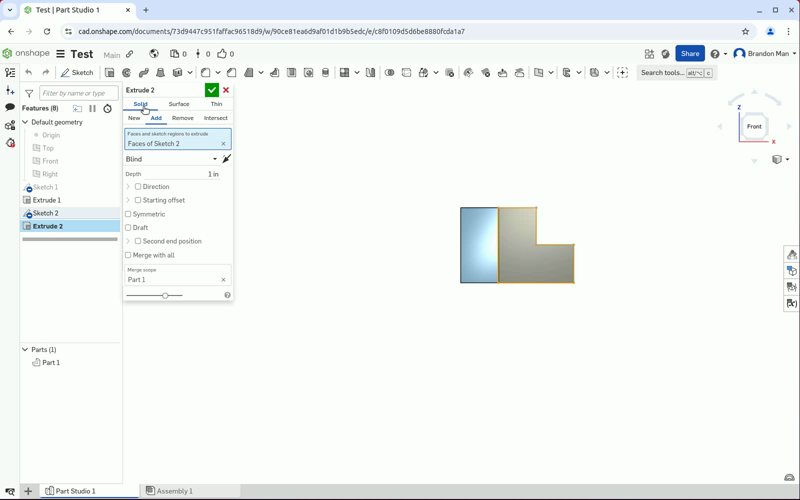
click(143, 106)
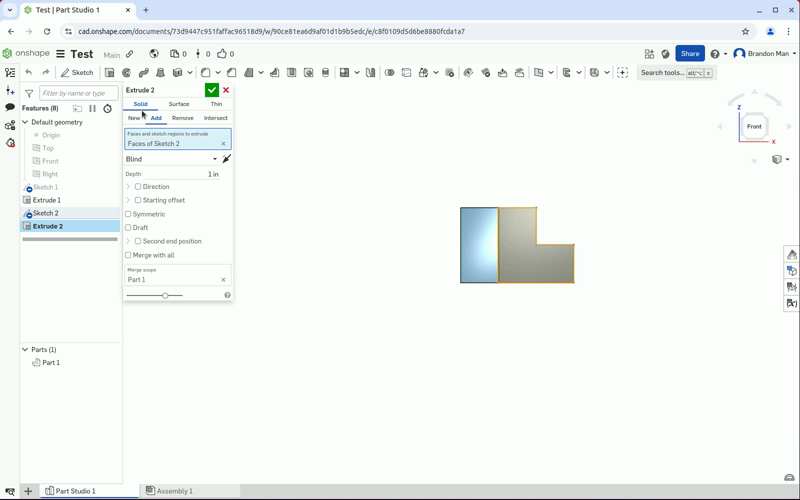
mouse_move(137, 120)
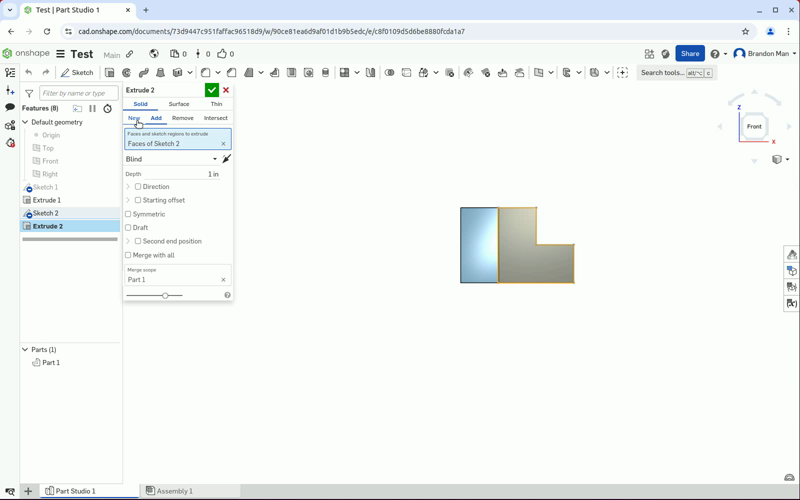
click(137, 120)
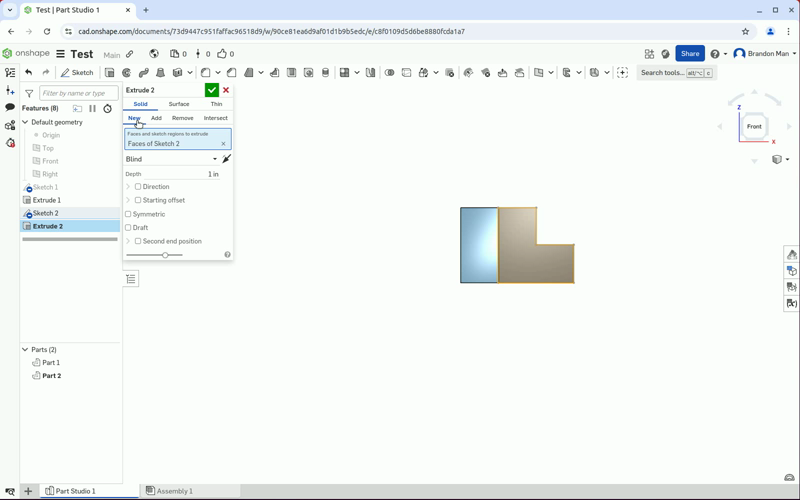
key(tab, 4)
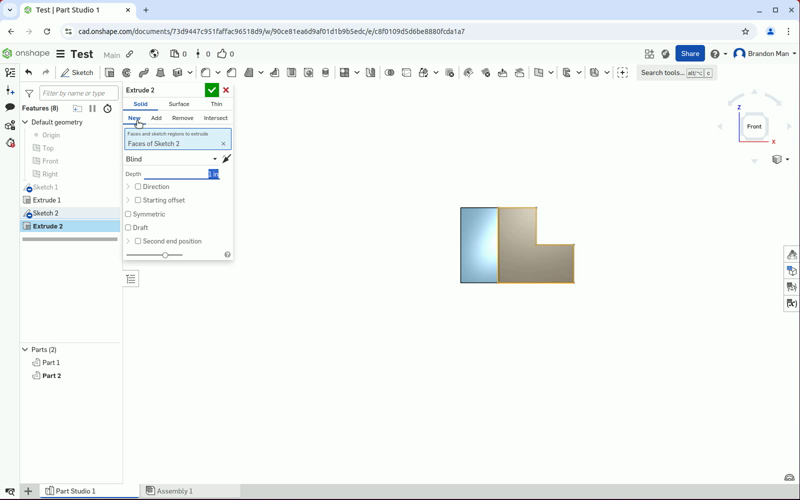
text(15.405)
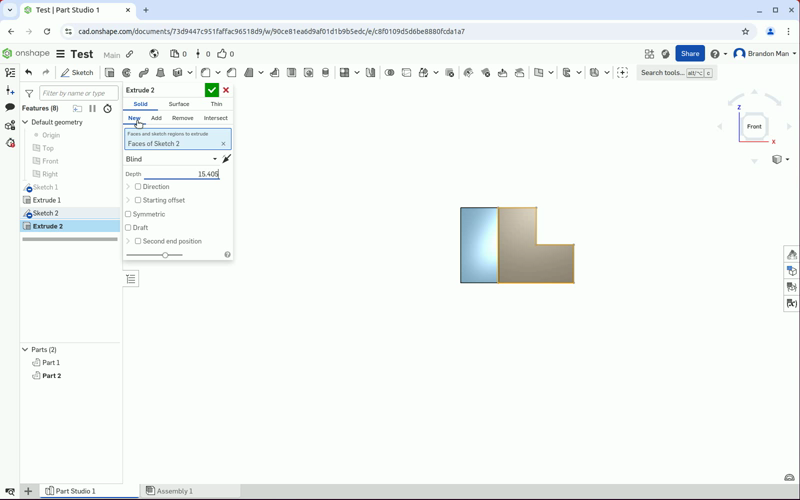
key(enter)
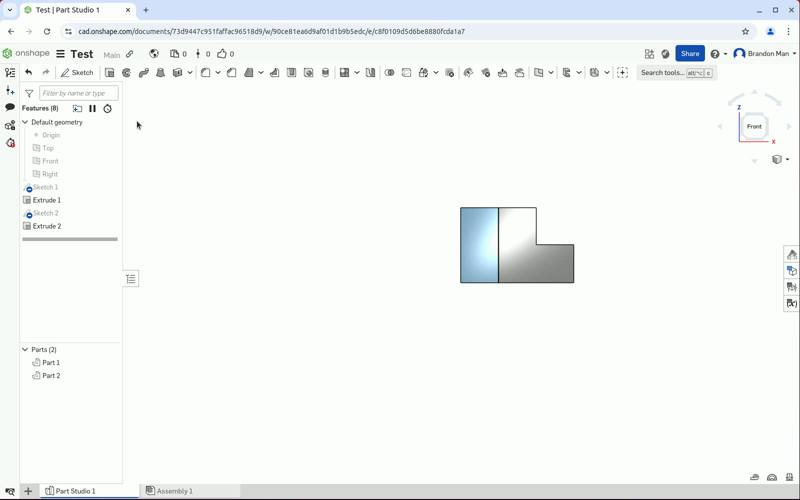
key(shift+h)
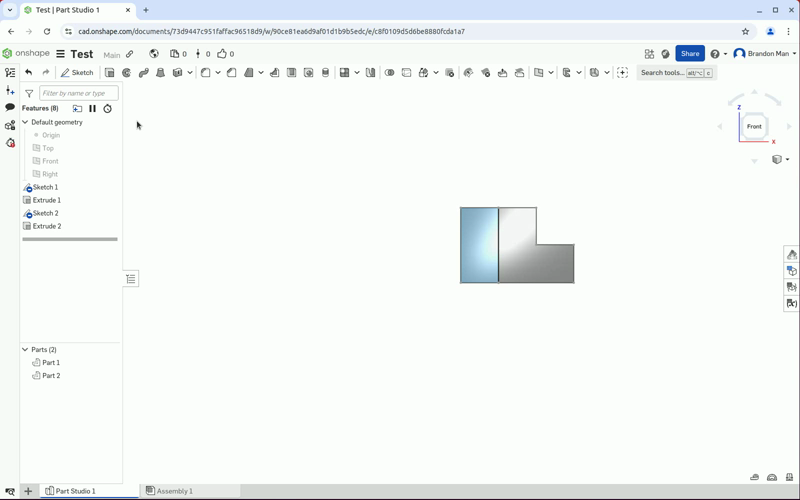
key(shift+h)
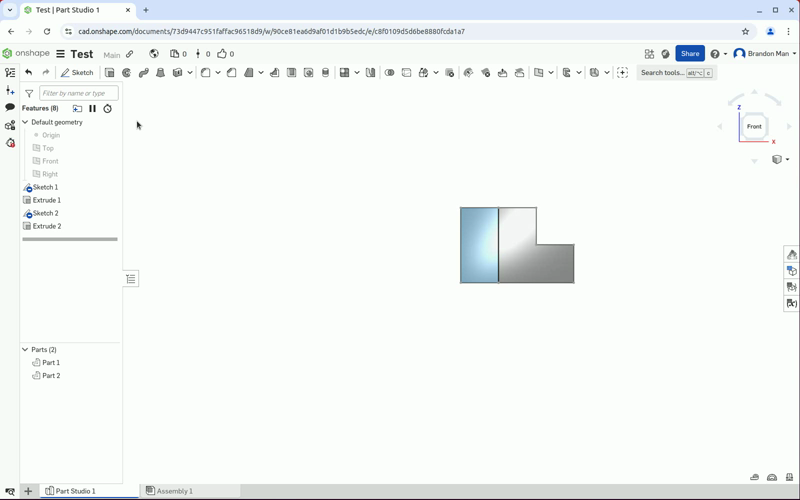
key(shift+7)
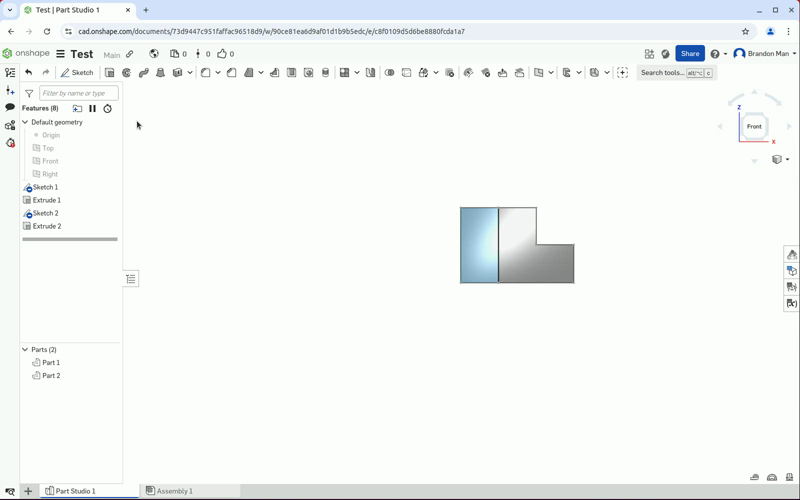
key(left, 2)
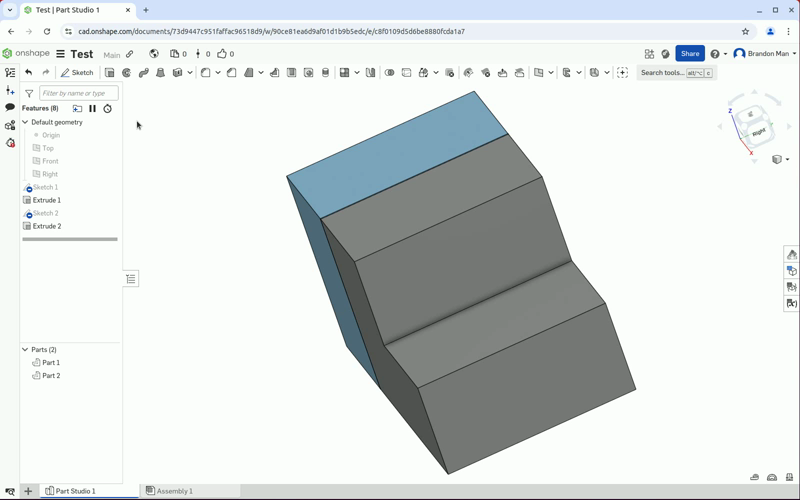
key(down, 2)
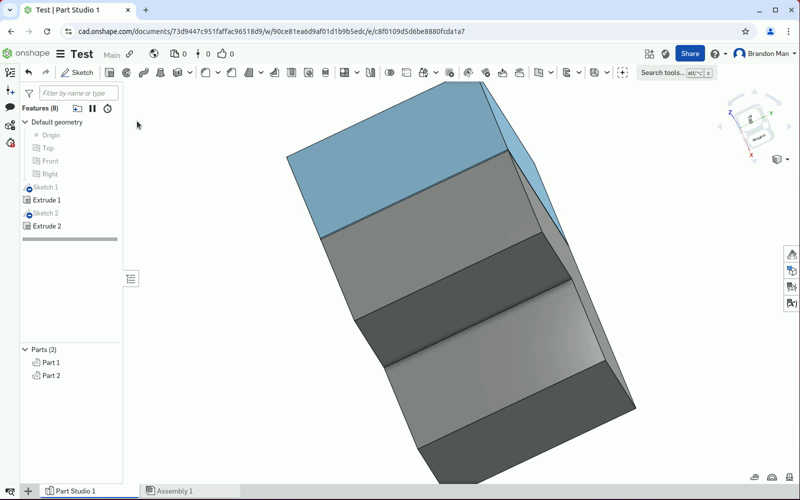
key(up, 2)
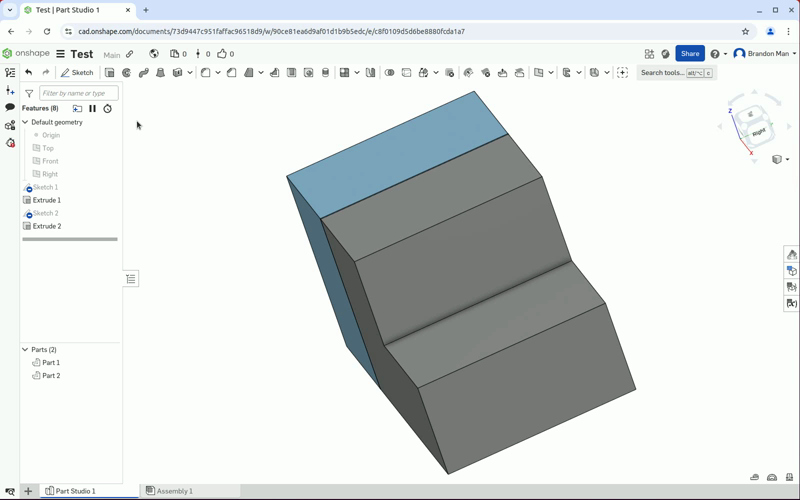
key(right, 2)
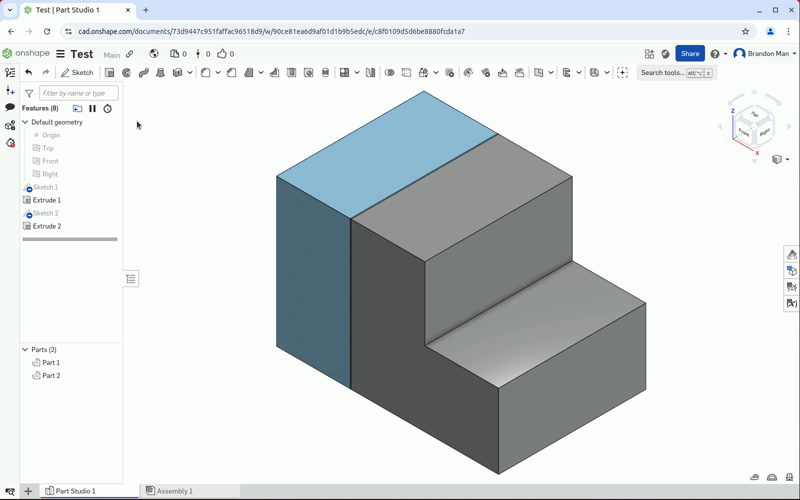
mouse_move(73, 189)
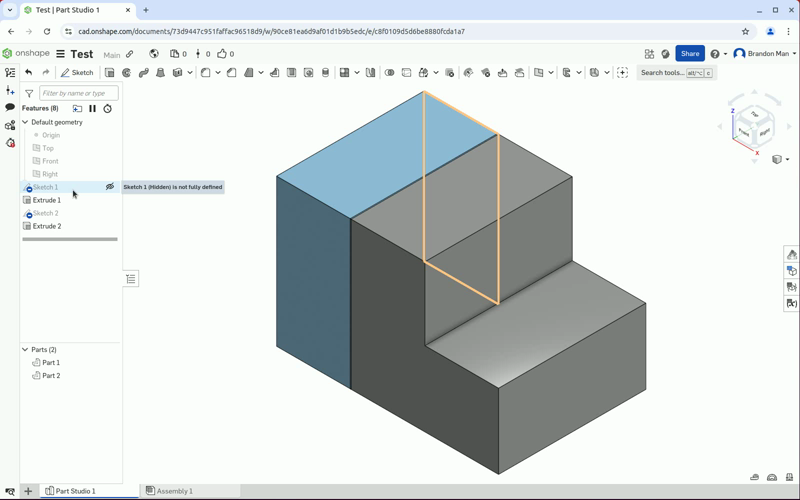
click(73, 189)